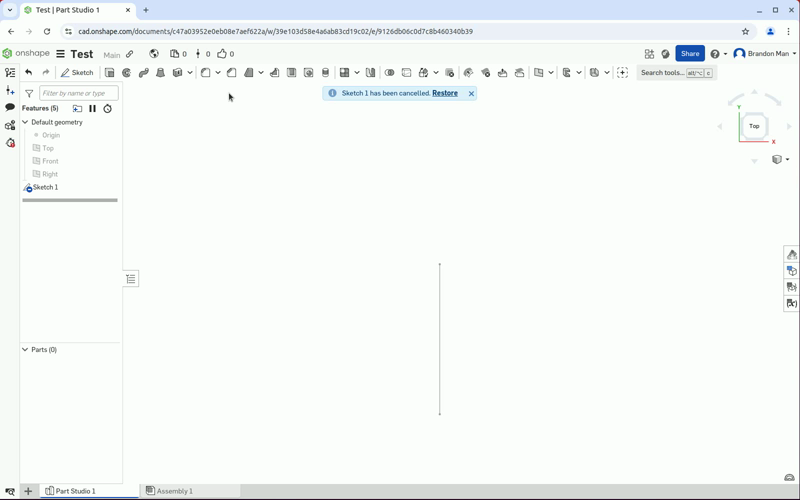
key(shift+h)
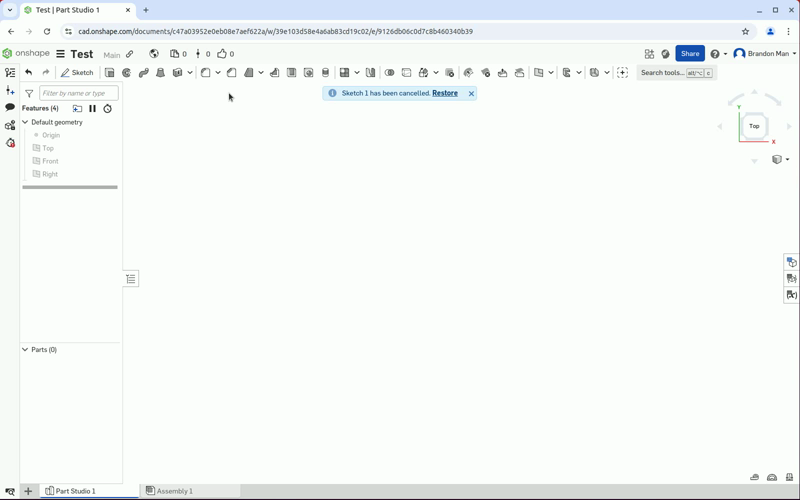
mouse_move(73, 352)
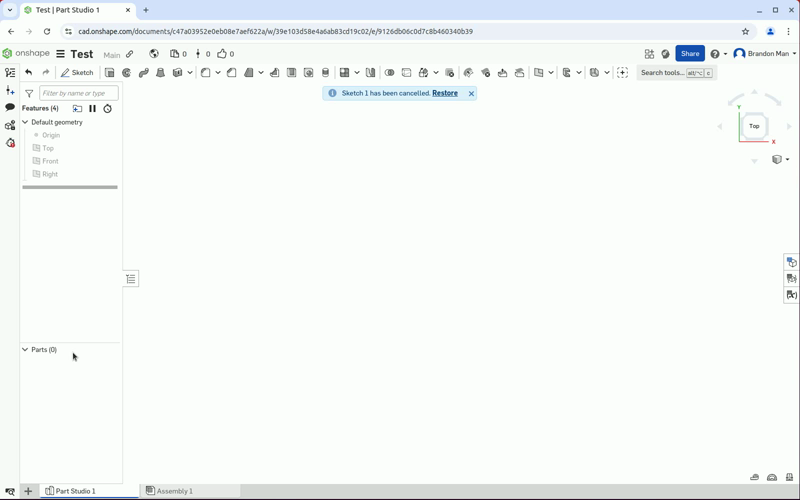
key(y)
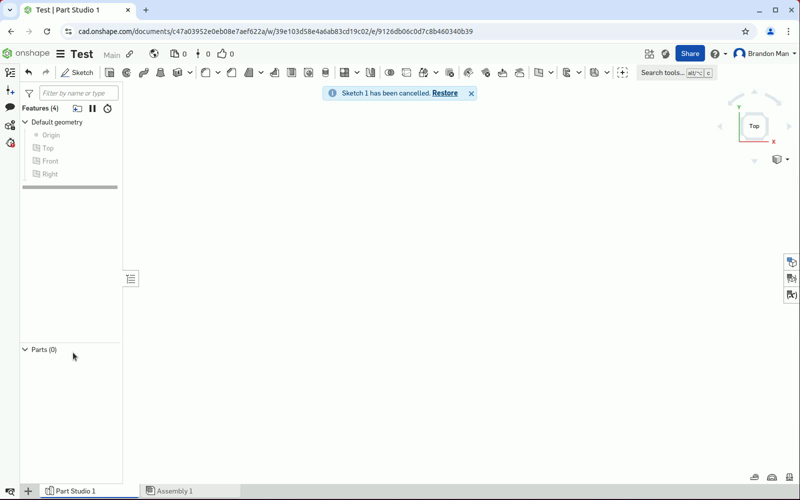
key(shift+p)
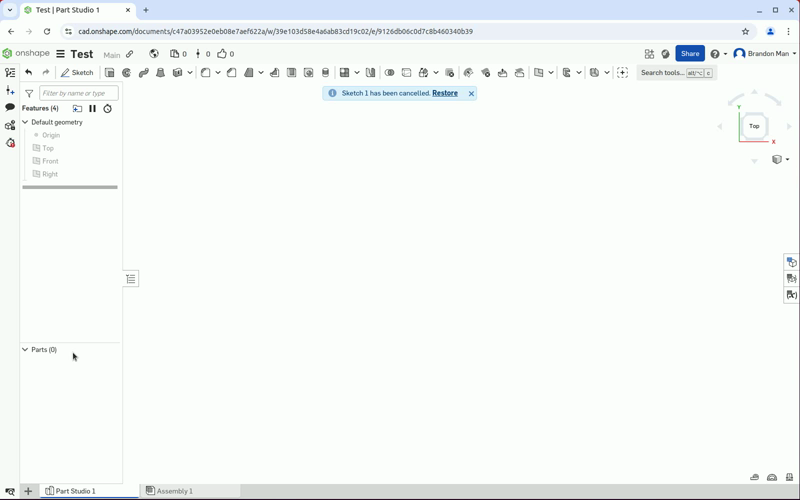
key(space)
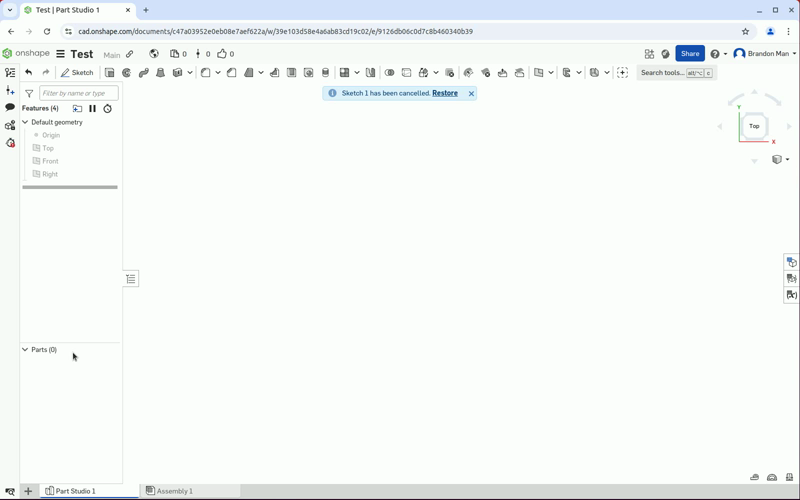
key_down(shift)
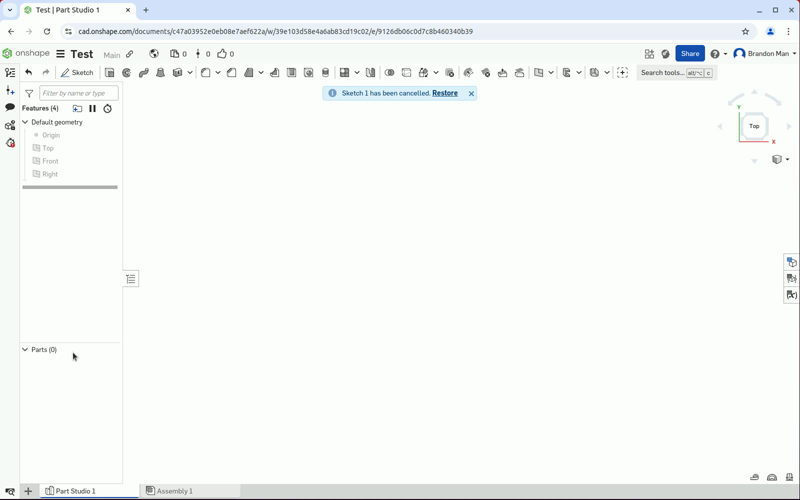
key(up)
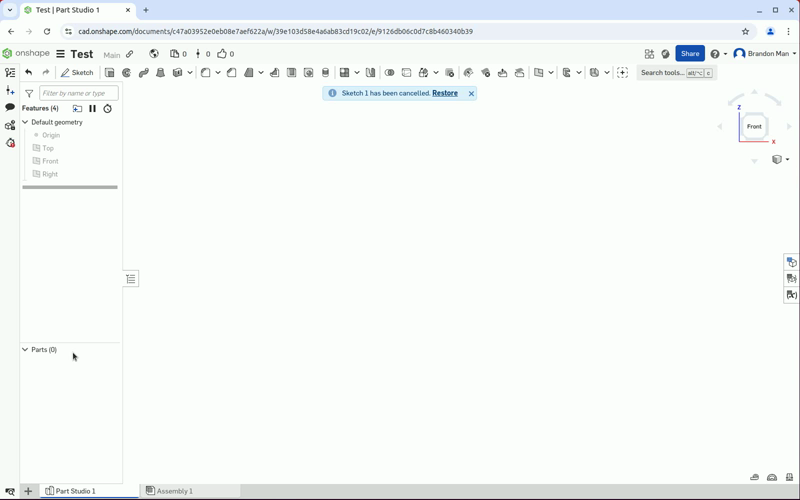
key_up(shift)
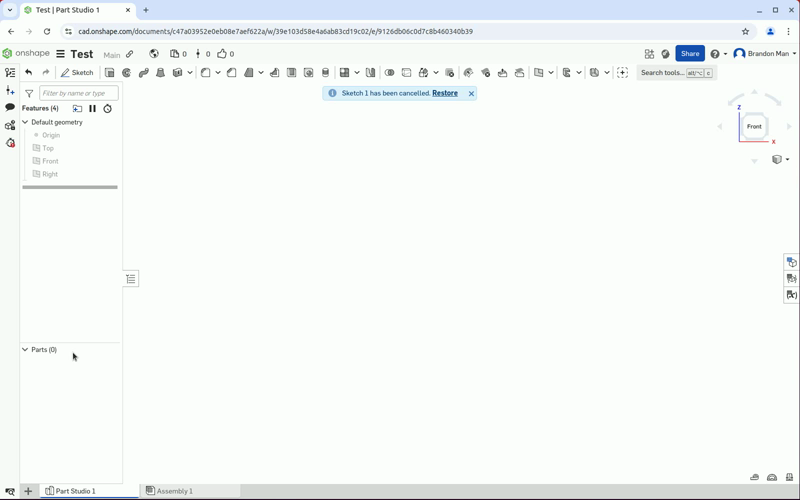
mouse_move(73, 352)
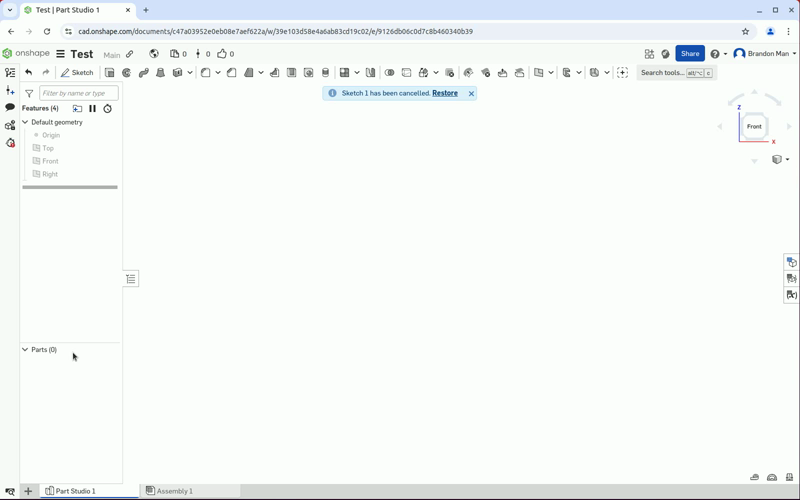
key(shift+y)
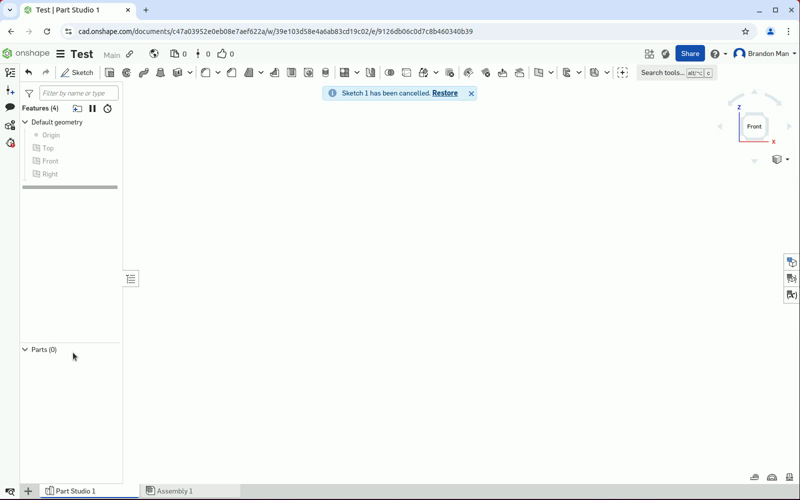
key(shift+s)
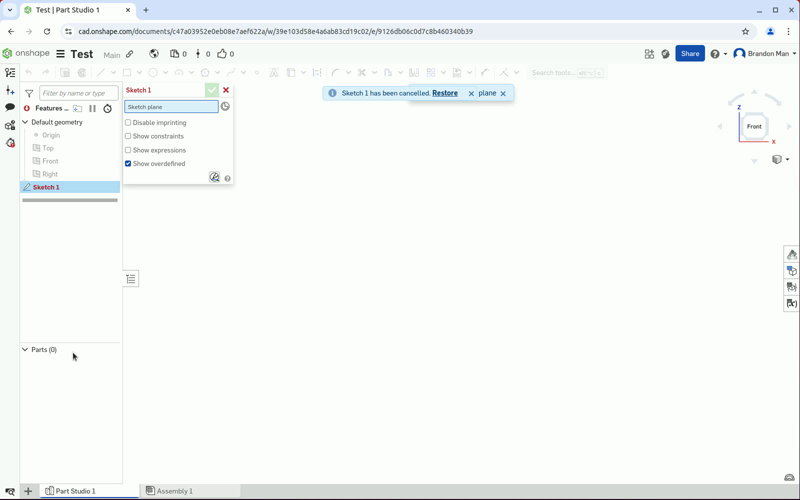
mouse_move(73, 163)
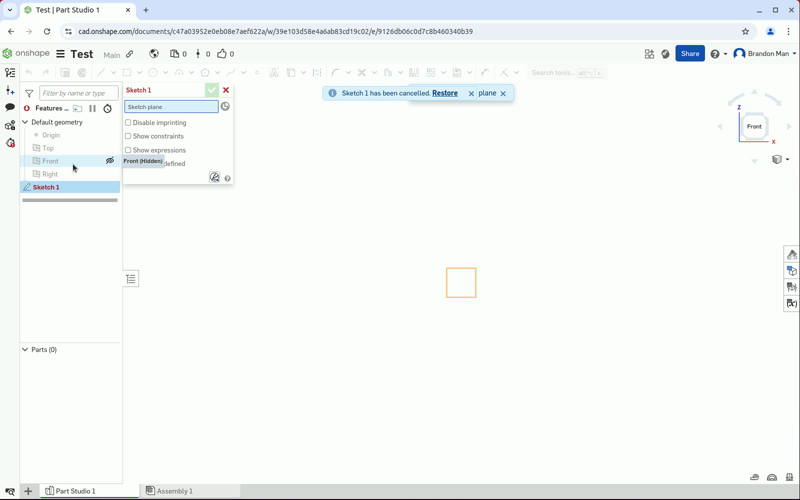
click(73, 163)
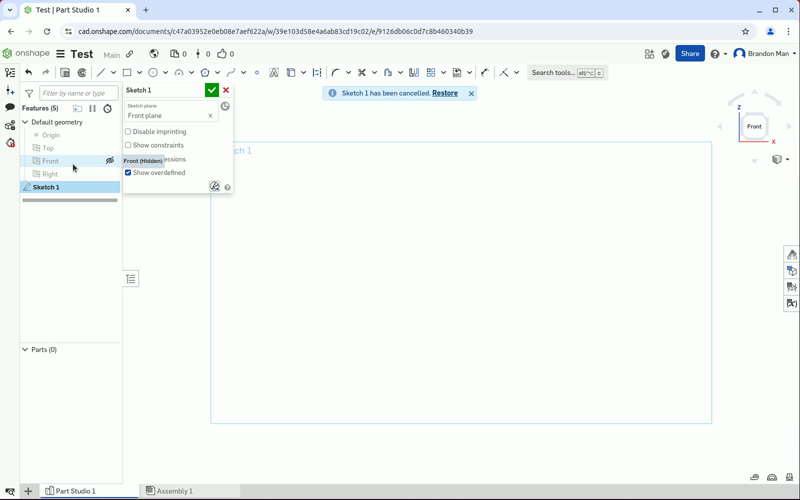
mouse_move(73, 352)
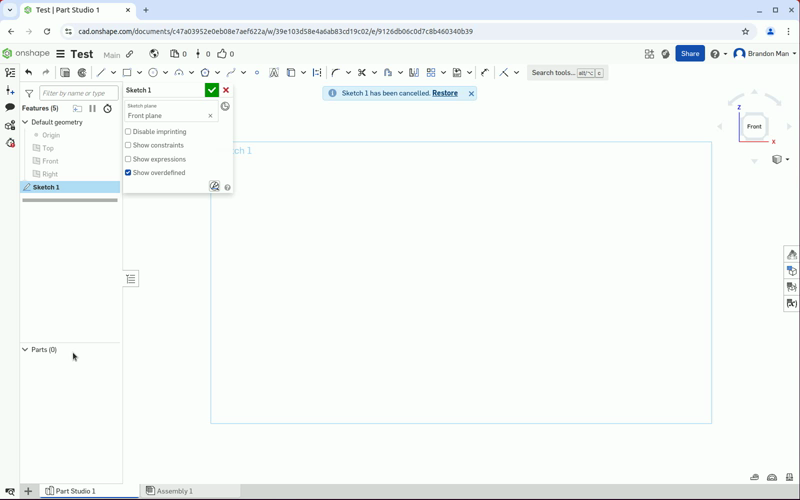
key(y)
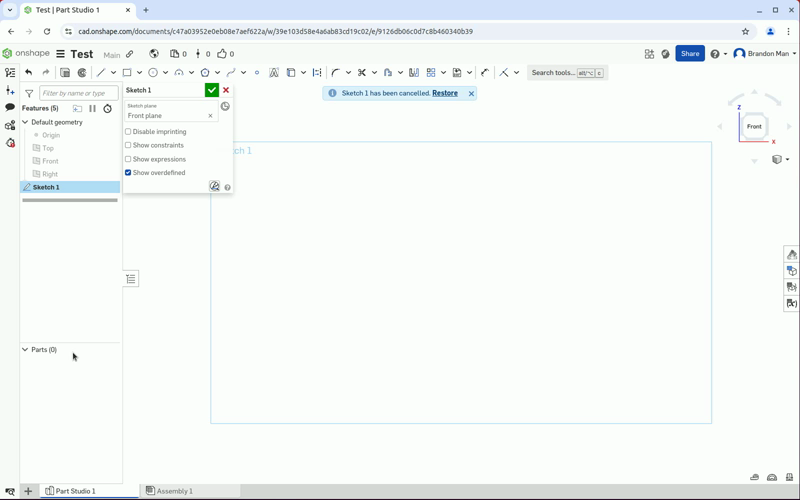
key(c)
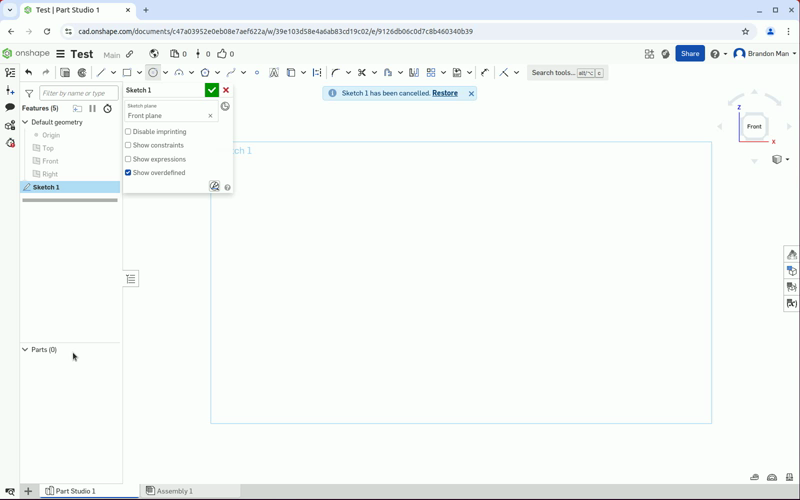
key_down(shift)
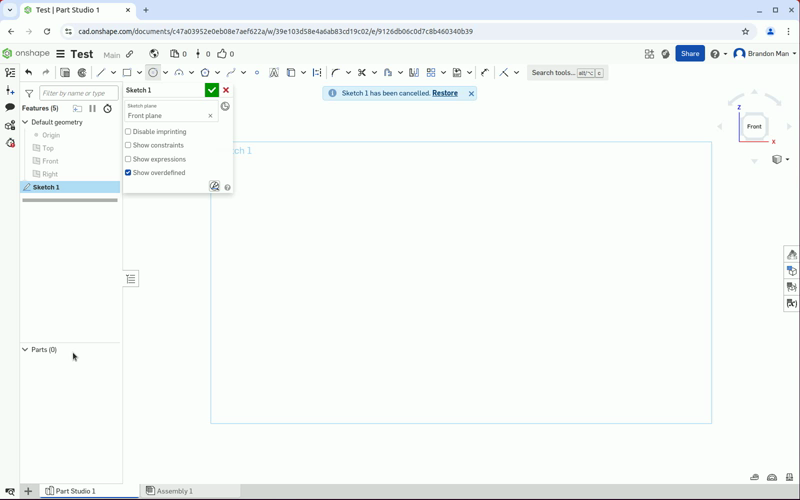
mouse_move(461, 282)
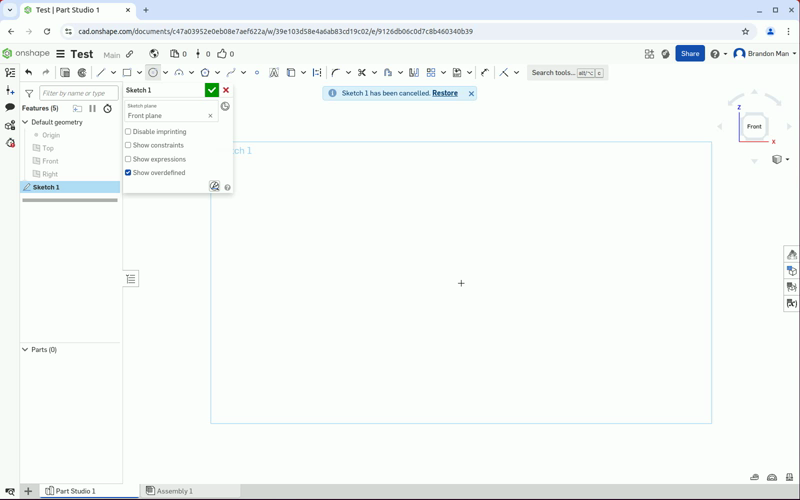
click(461, 282)
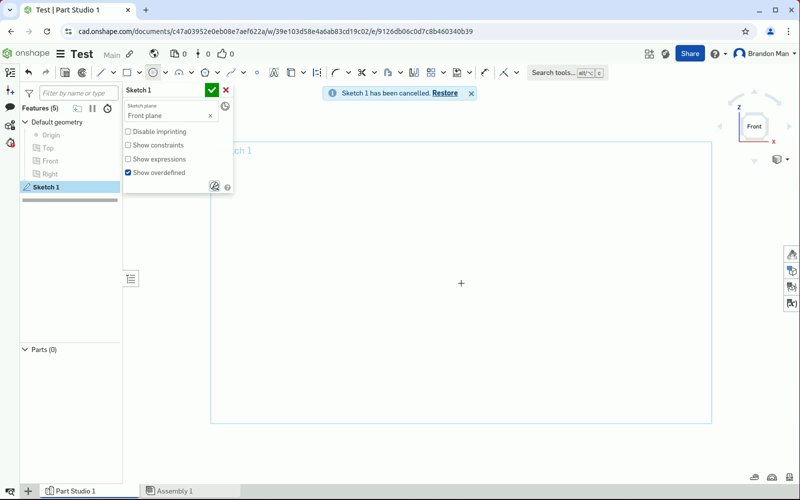
key_up(shift)
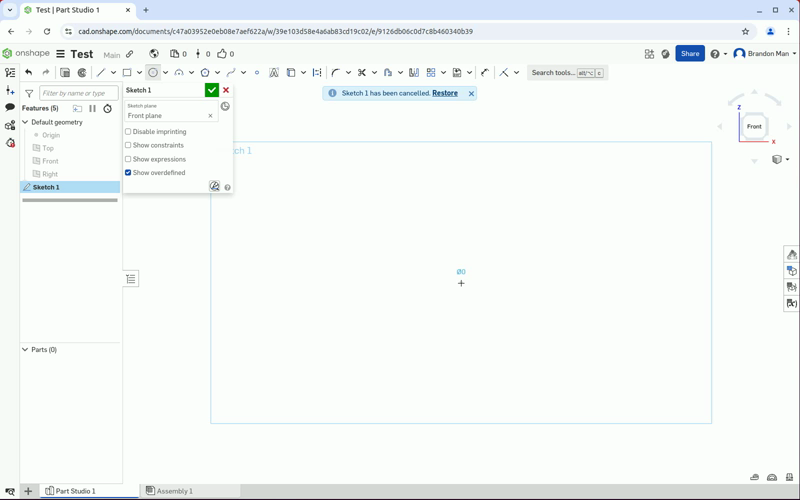
mouse_move(497, 282)
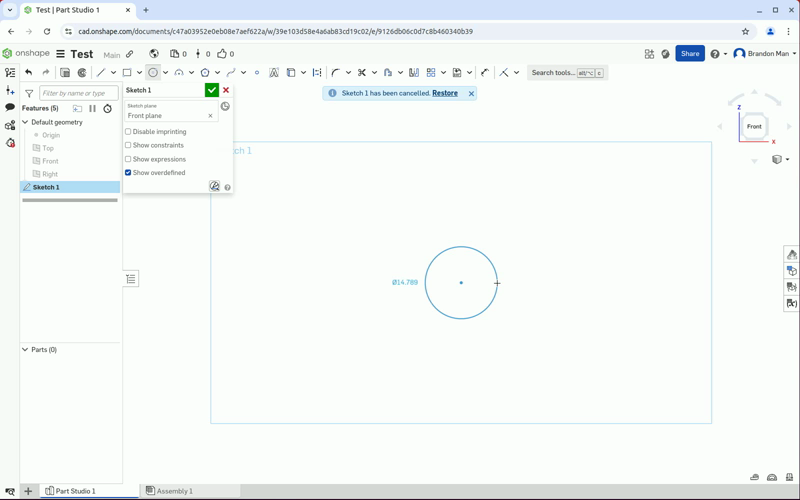
click(497, 282)
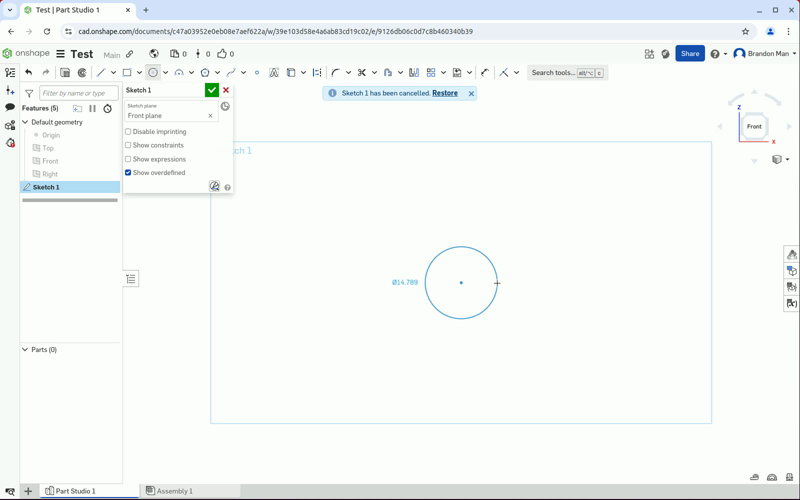
key(esc)
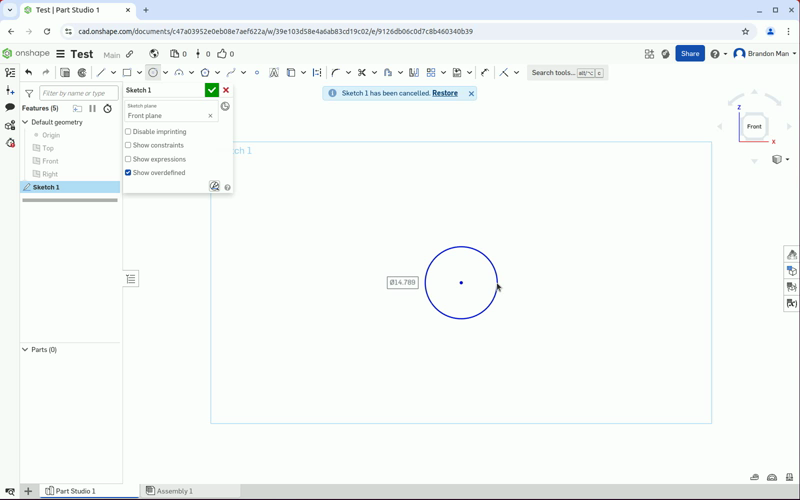
key(c)
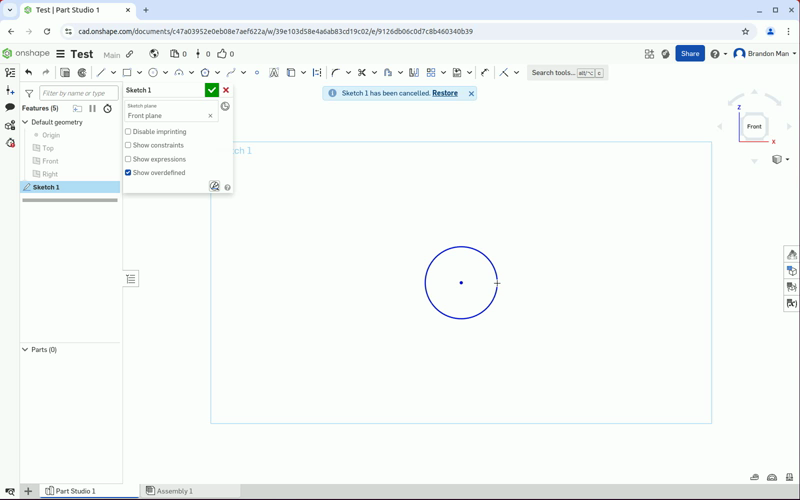
key_down(shift)
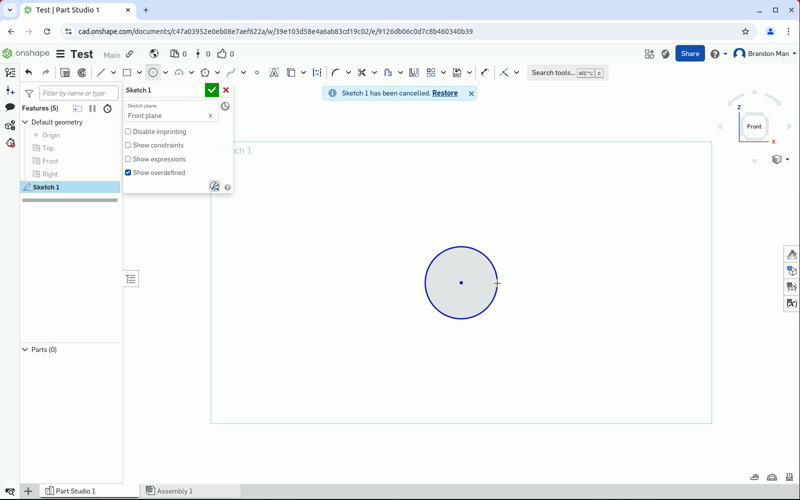
mouse_move(461, 282)
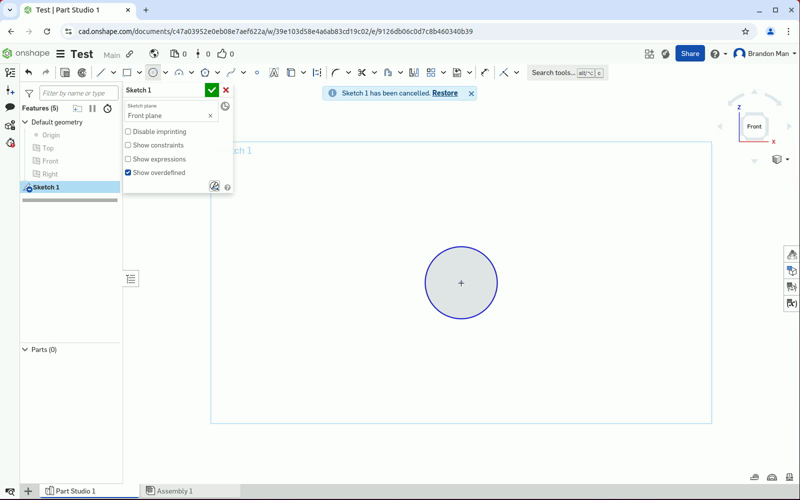
click(461, 282)
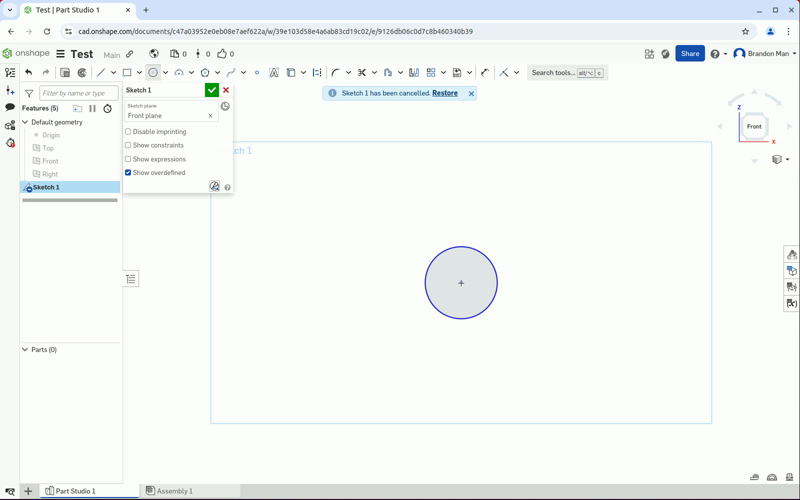
key_up(shift)
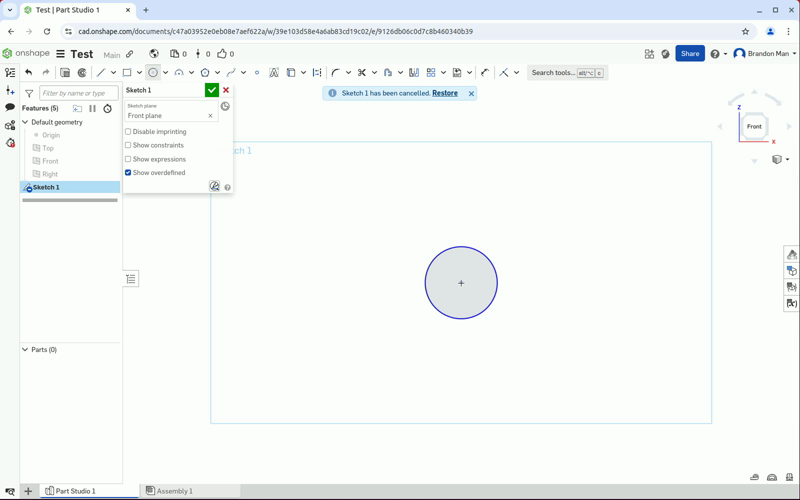
mouse_move(479, 282)
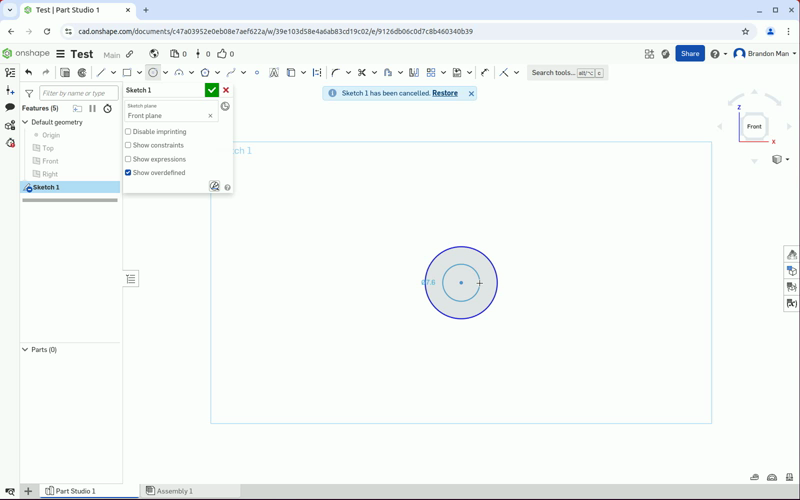
click(479, 282)
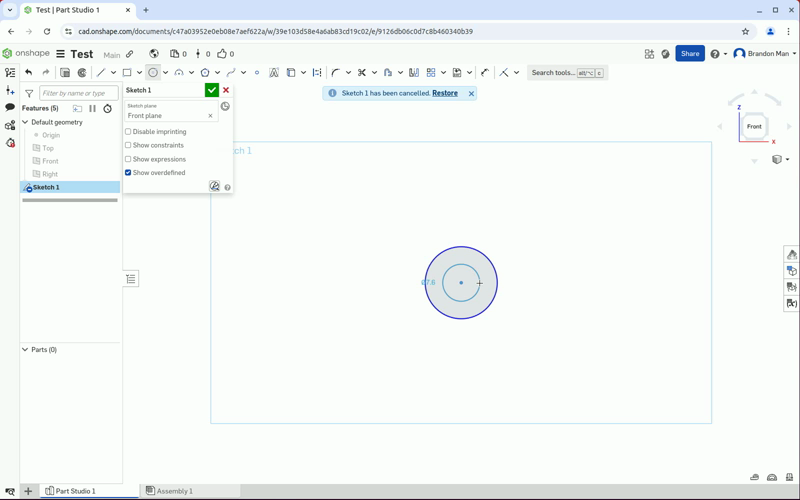
key(esc)
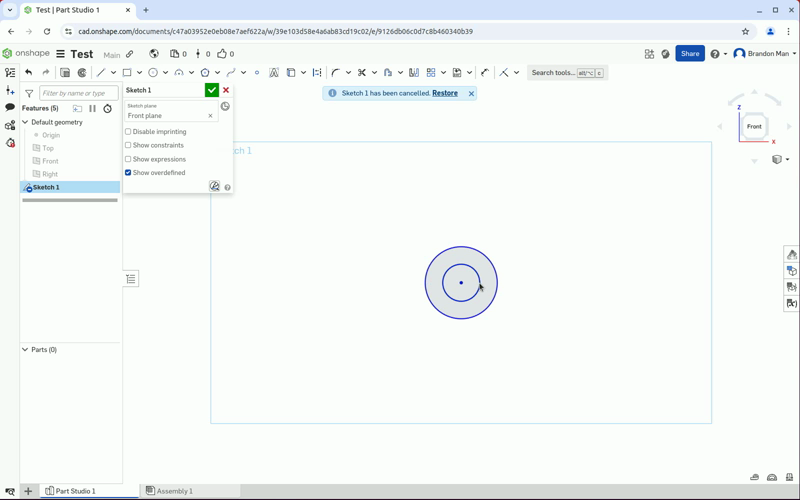
mouse_move(463, 258)
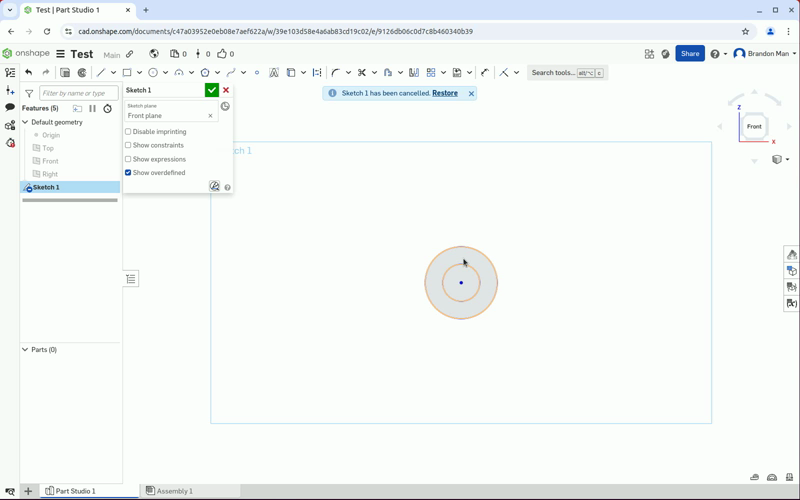
click(463, 258)
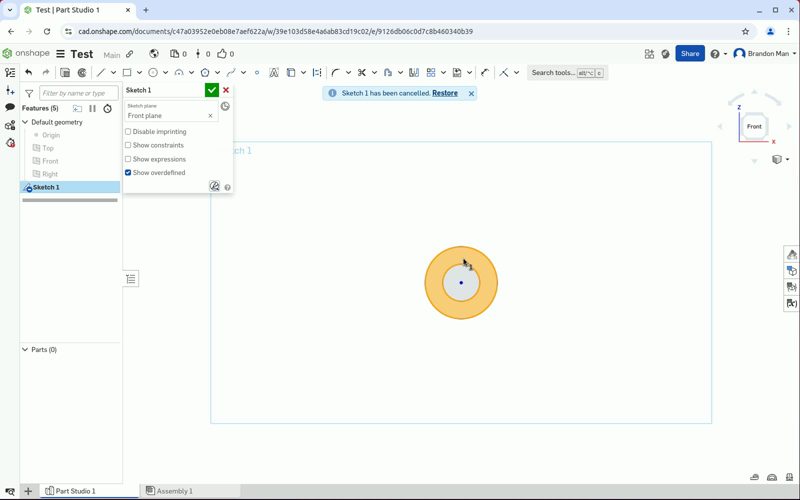
mouse_move(73, 352)
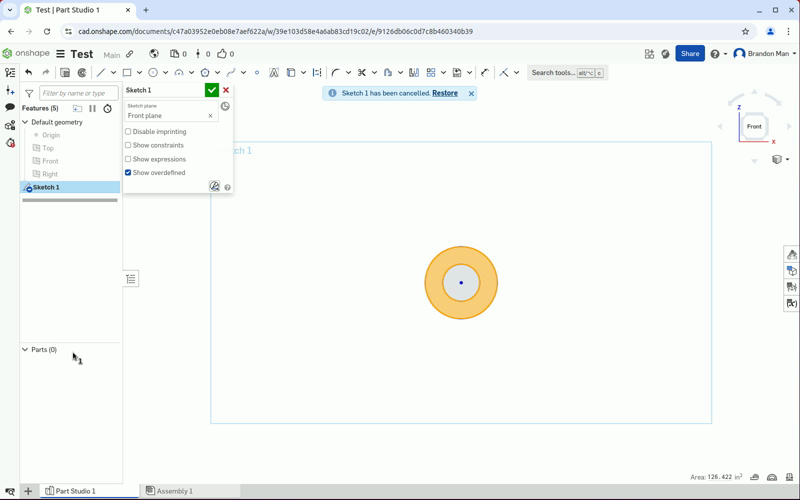
key(shift+y)
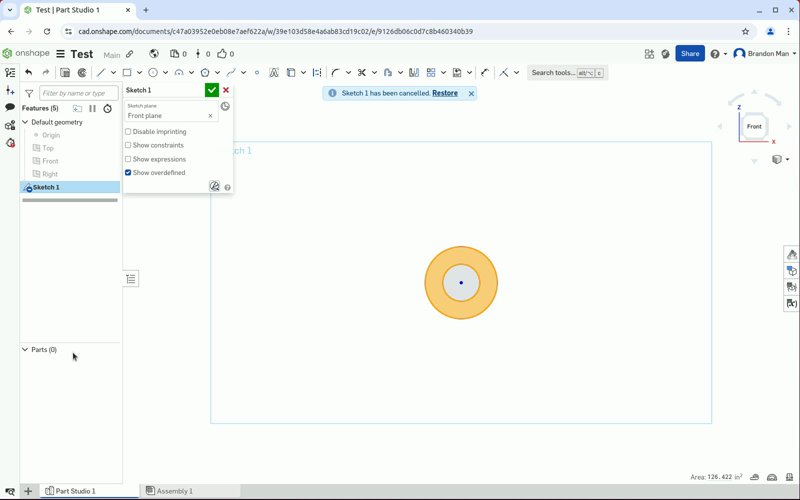
key(shift+e)
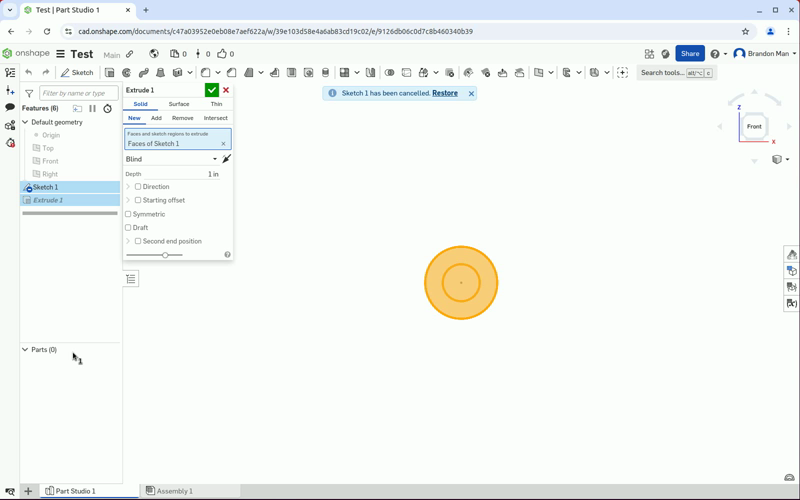
mouse_move(143, 106)
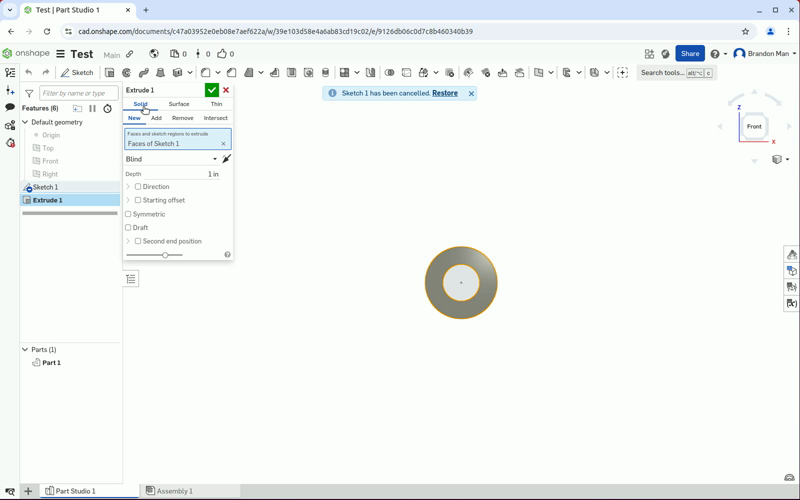
click(143, 106)
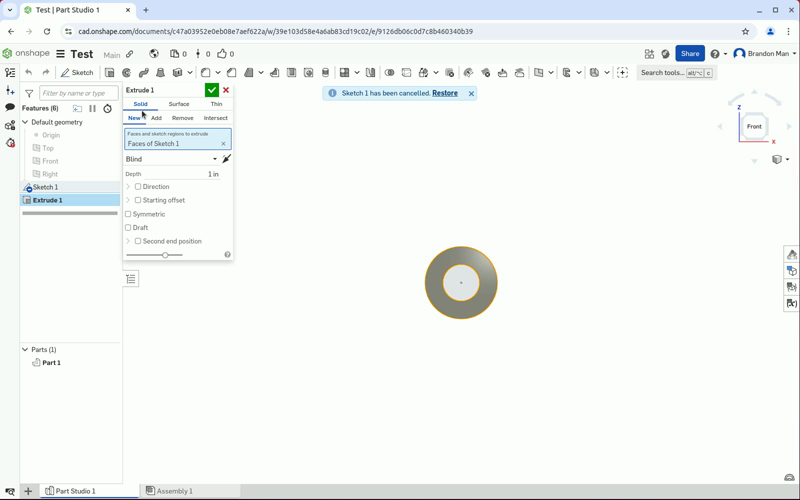
mouse_move(137, 120)
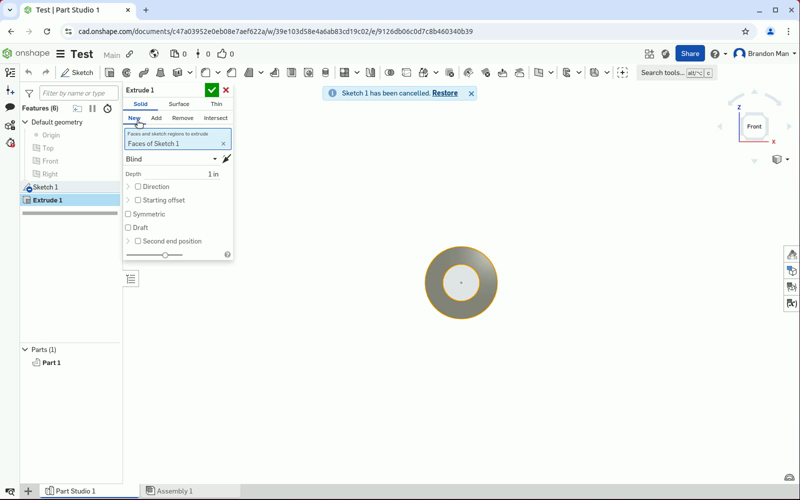
click(137, 120)
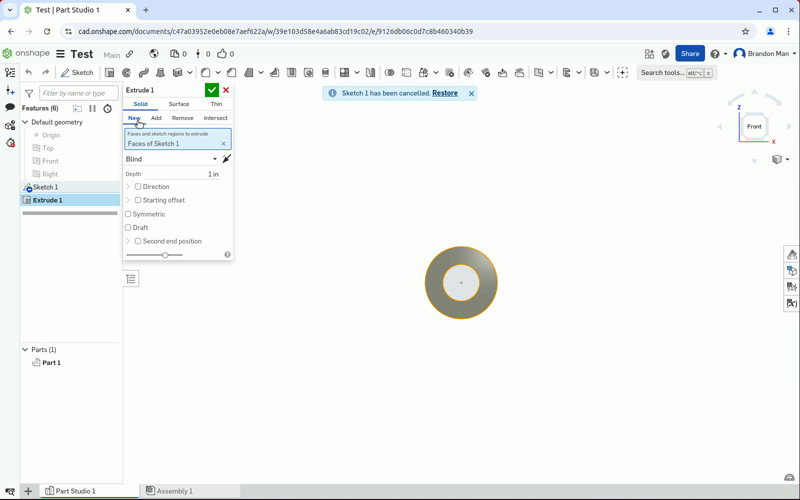
key(tab, 4)
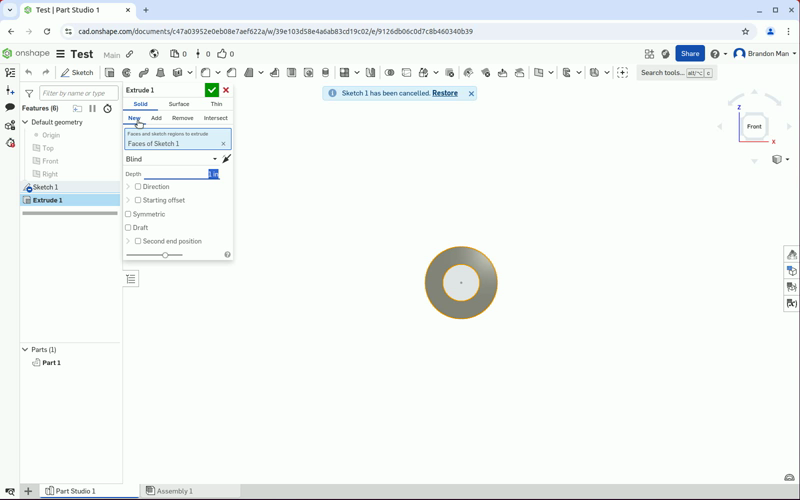
text(3.129)
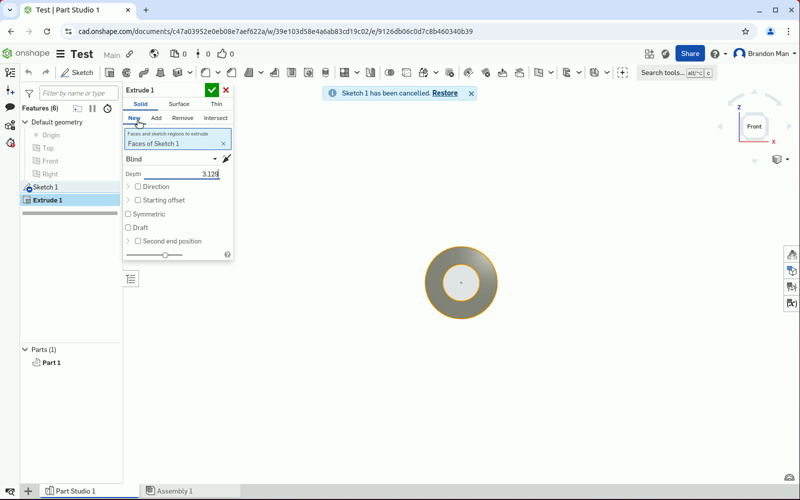
key(enter)
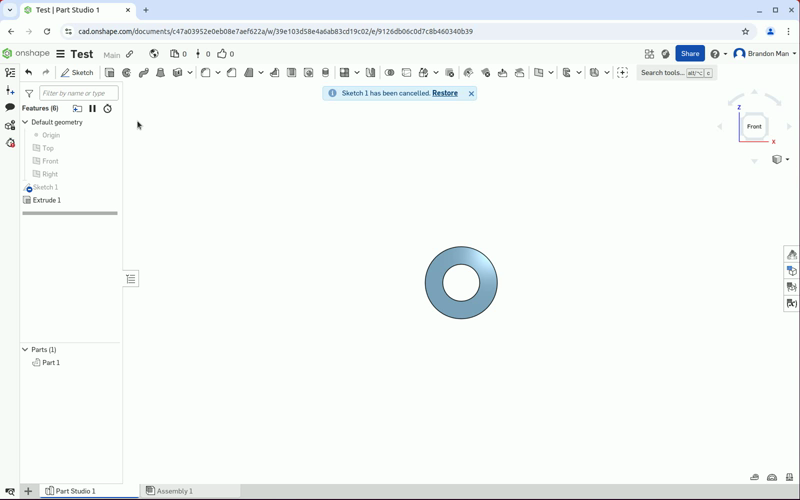
key(shift+h)
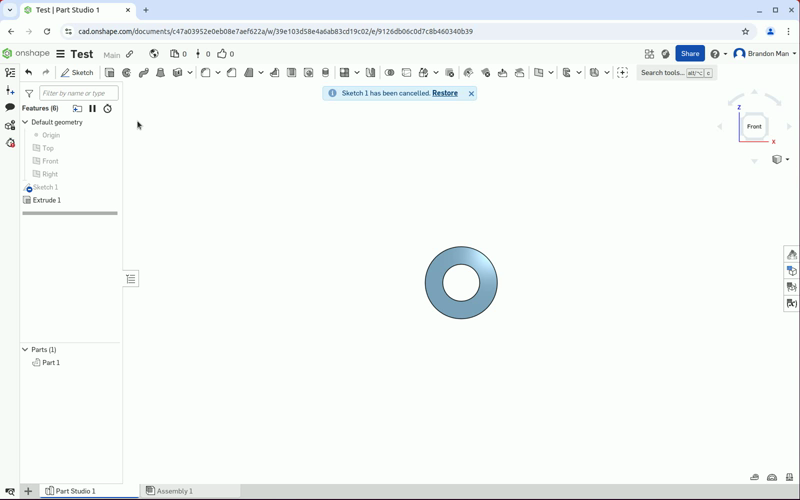
key(shift+h)
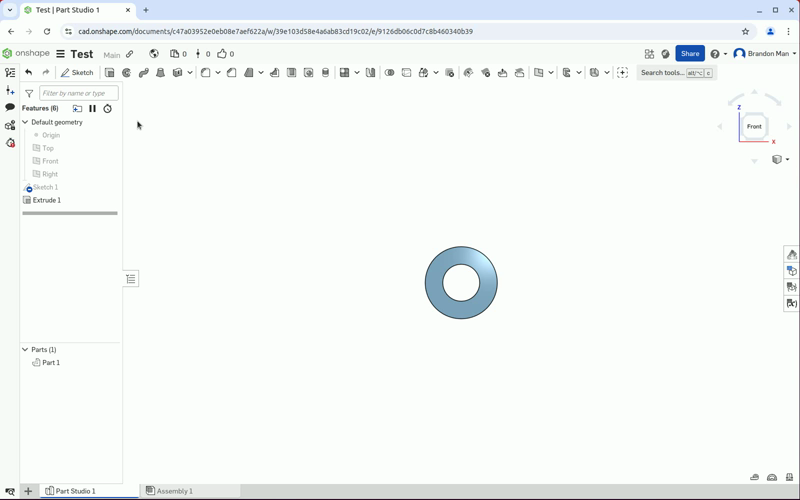
mouse_move(73, 189)
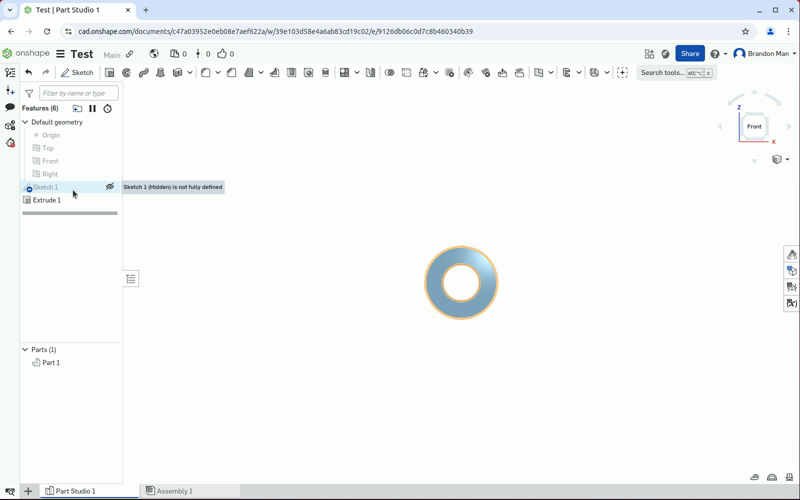
click(73, 189)
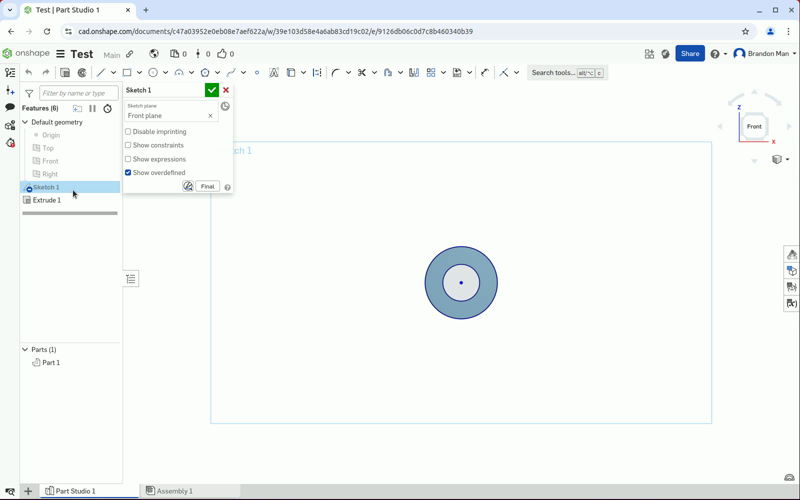
mouse_move(229, 92)
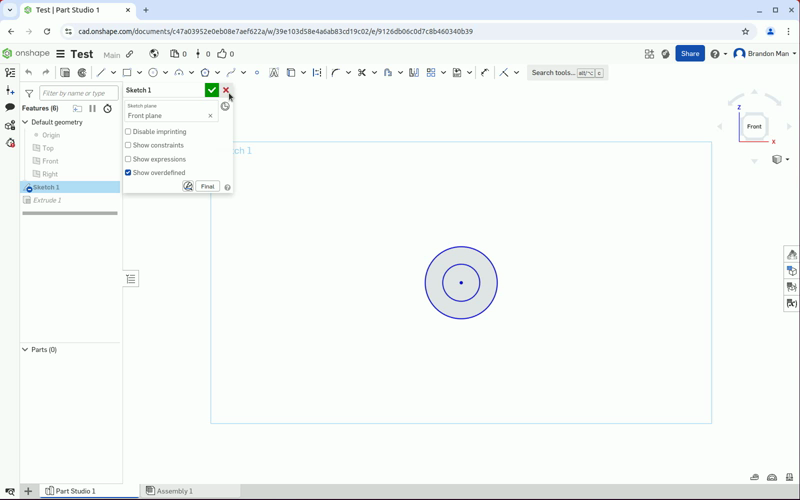
click(229, 92)
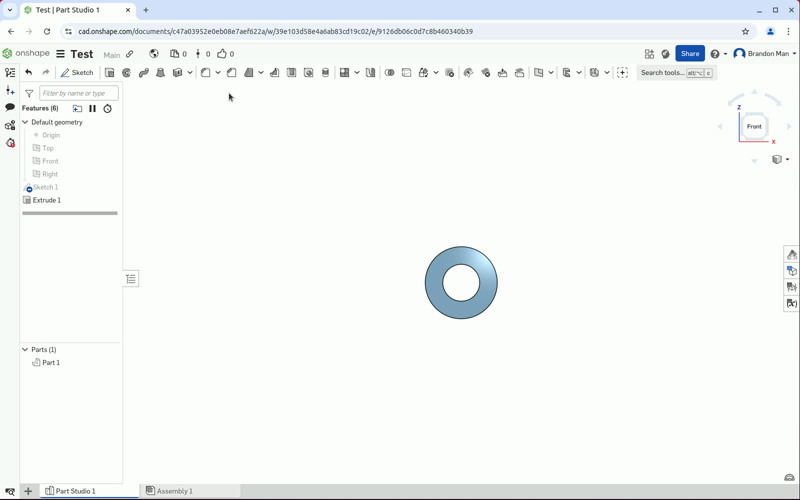
mouse_move(541, 75)
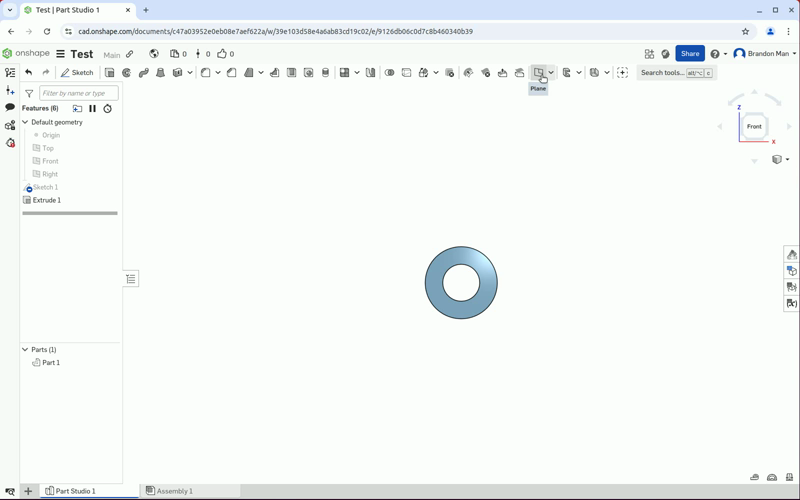
click(541, 75)
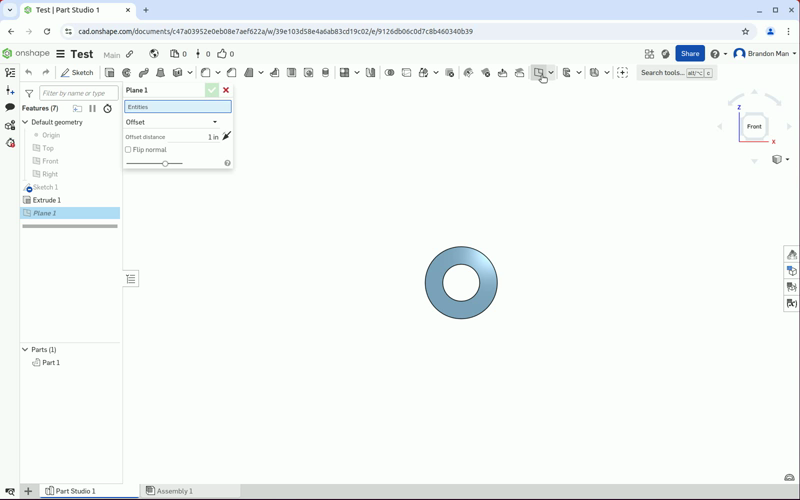
mouse_move(73, 163)
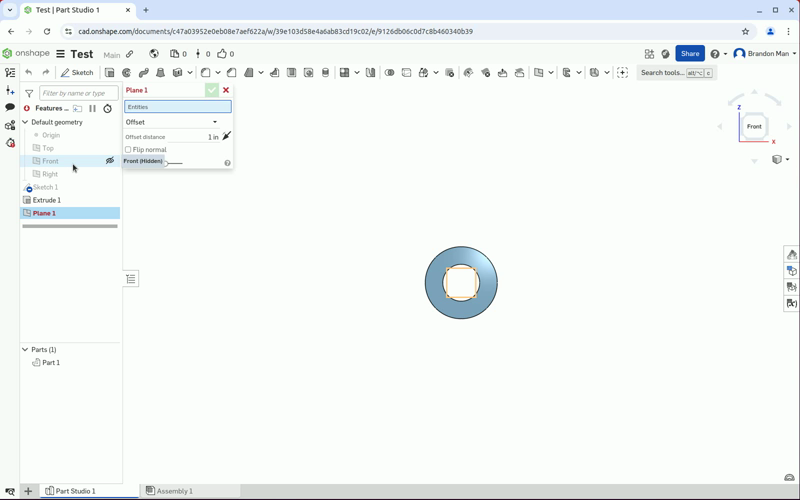
click(73, 163)
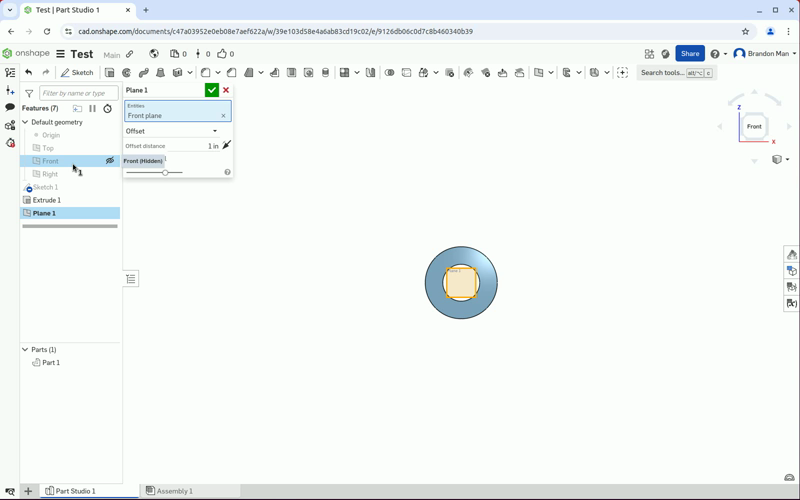
key(tab, 2)
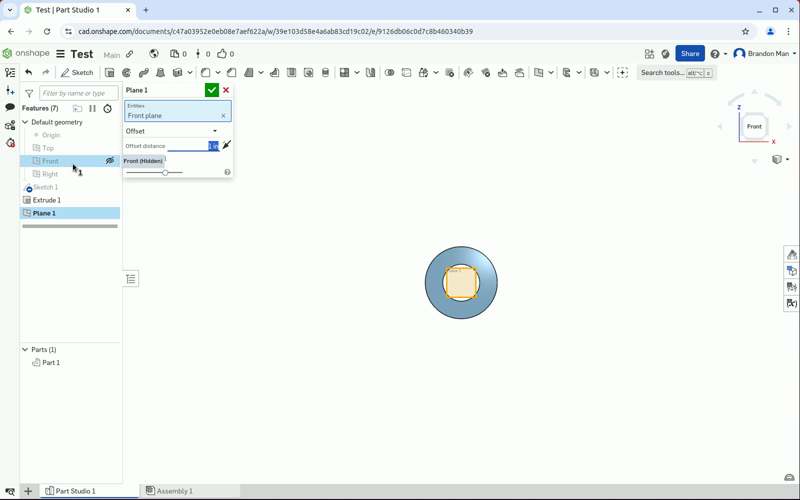
text(3.143)
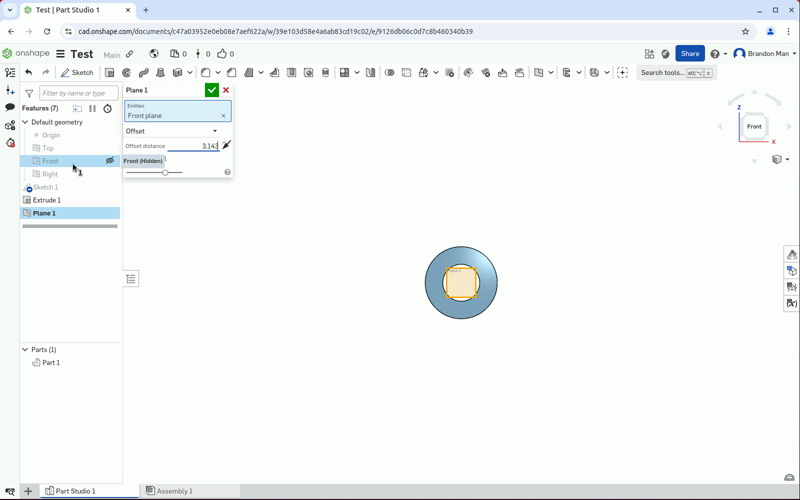
key(enter, 2)
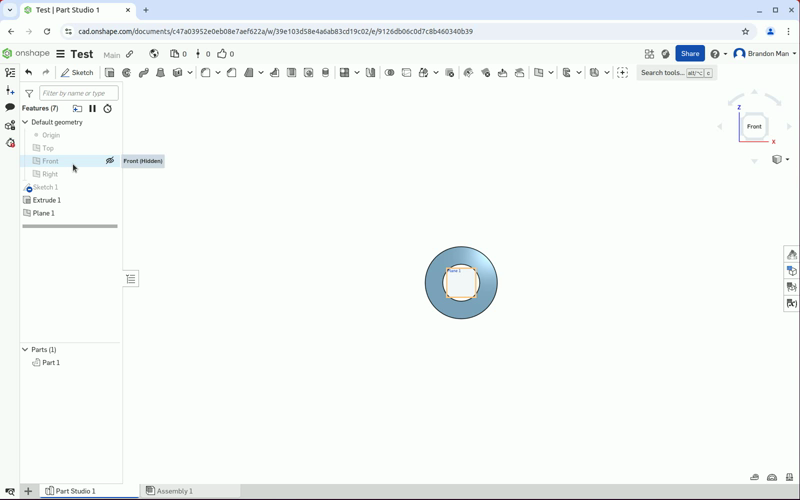
key(shift+s)
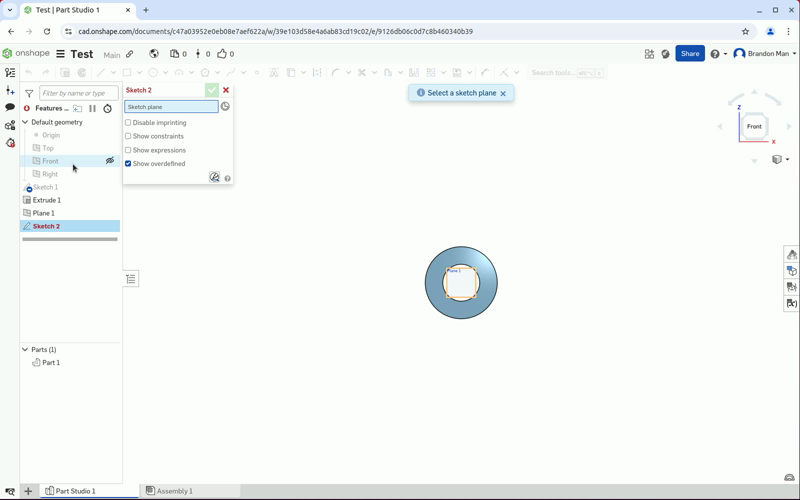
mouse_move(73, 215)
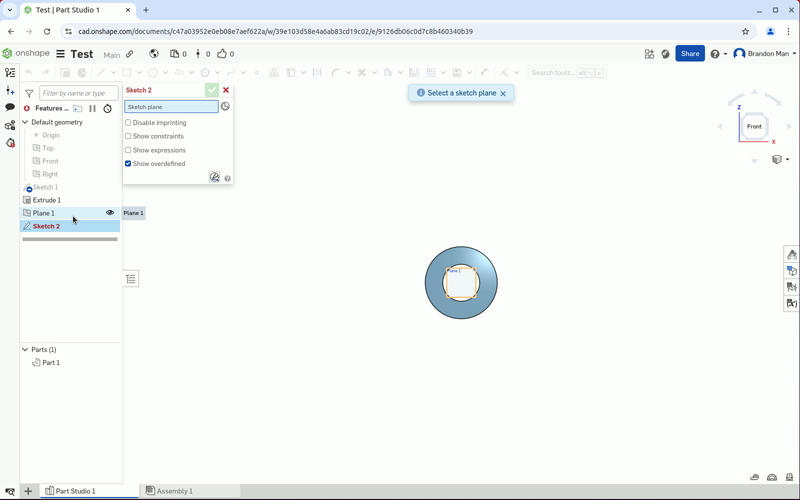
click(73, 215)
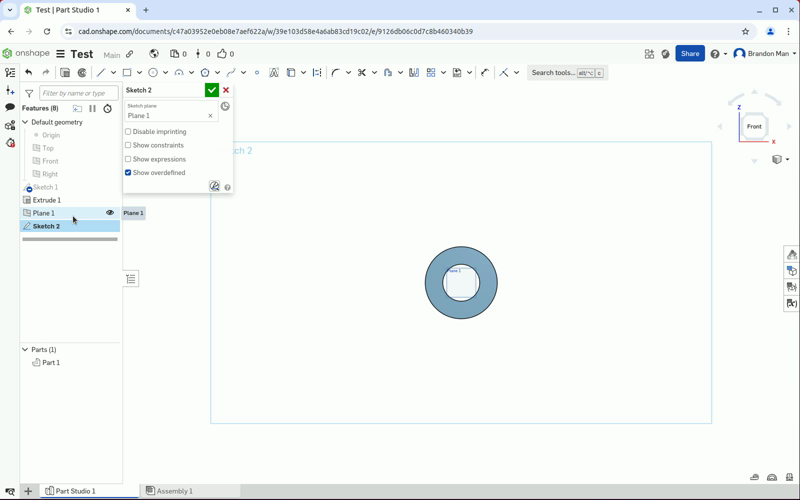
mouse_move(73, 352)
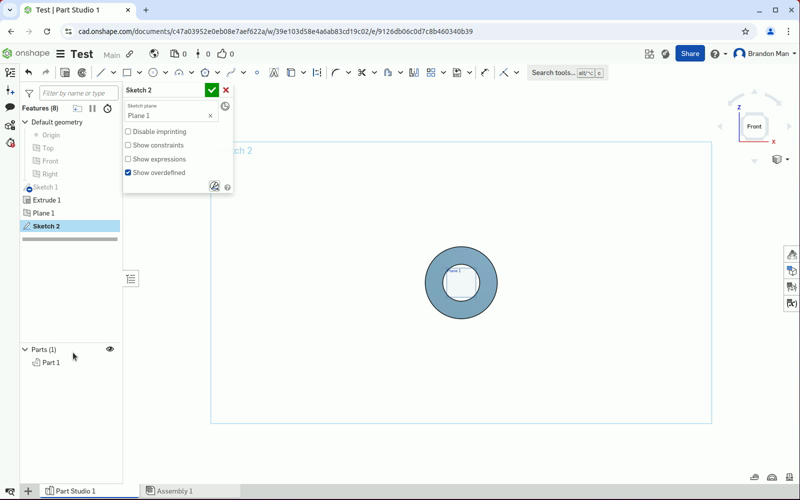
key(y)
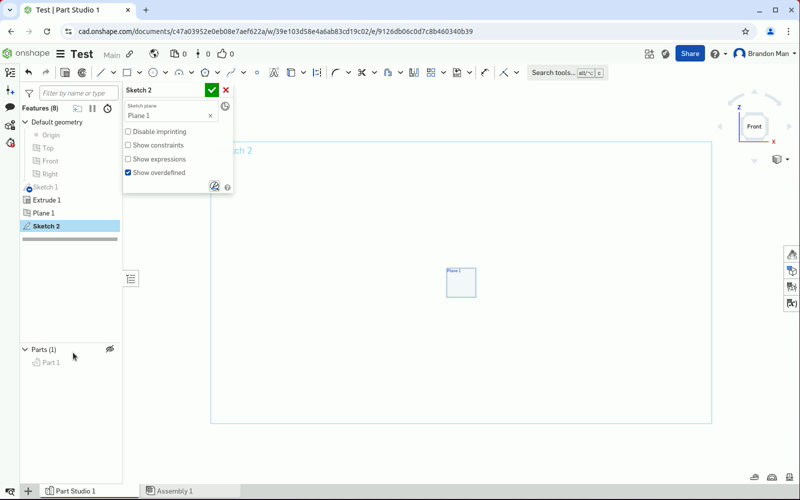
key(c)
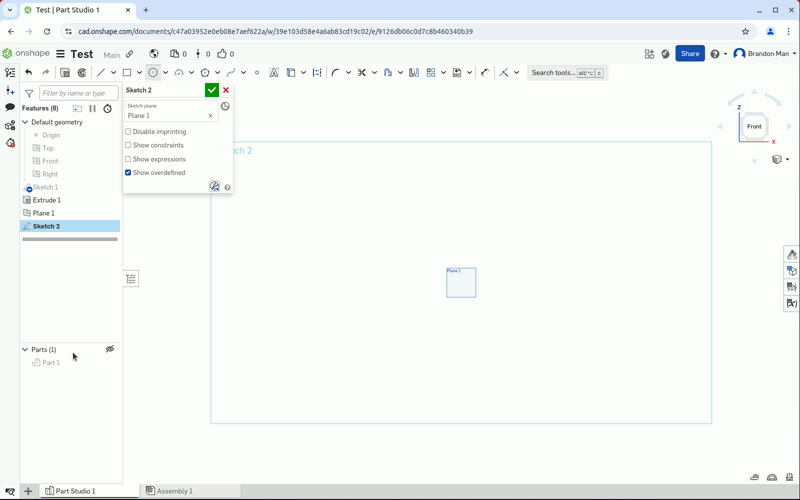
key_down(shift)
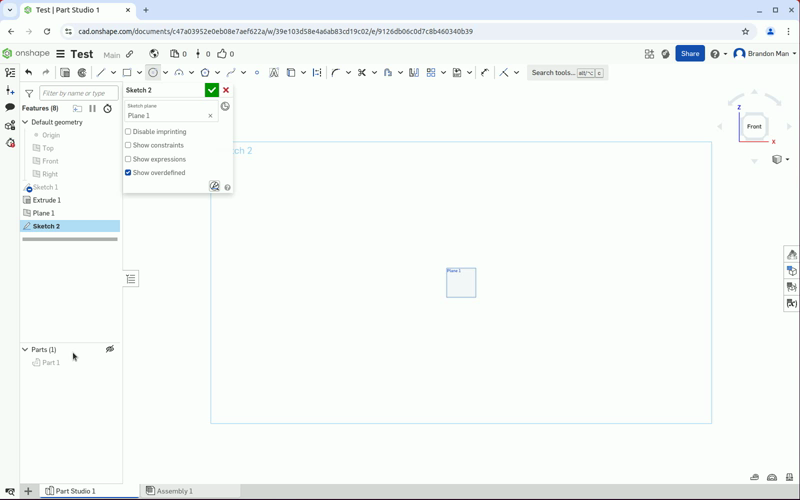
mouse_move(461, 282)
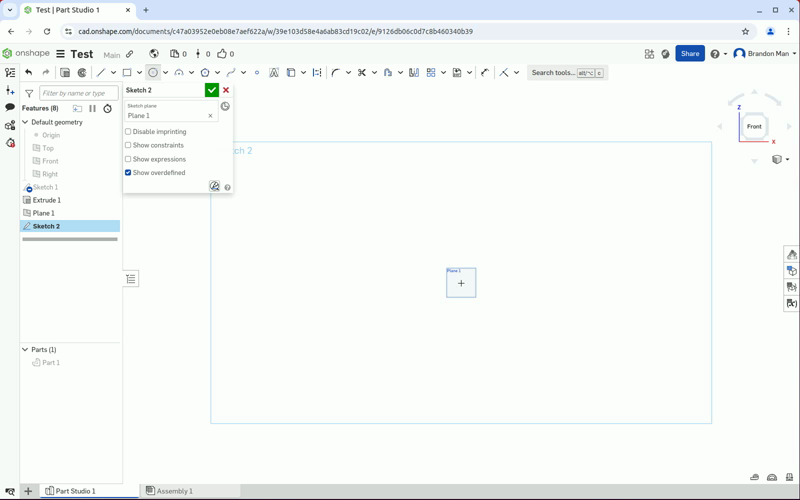
click(461, 282)
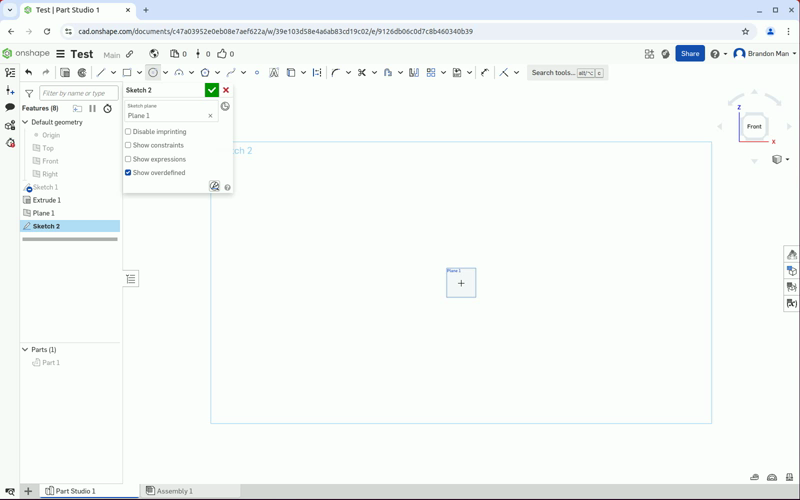
key_up(shift)
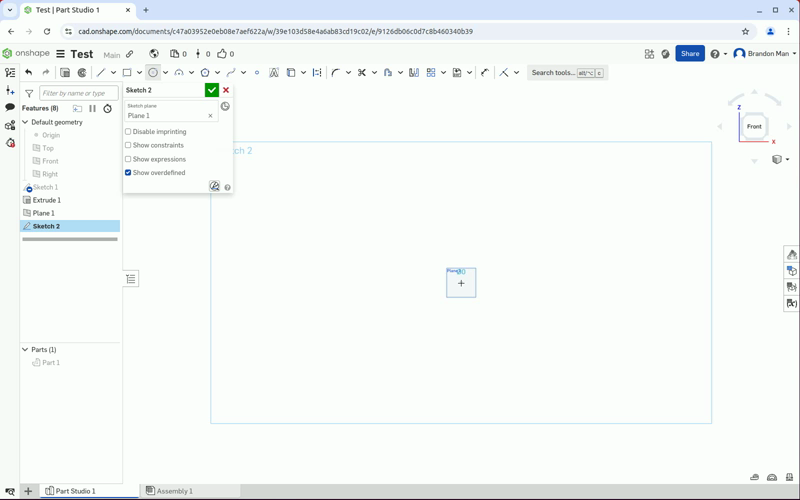
mouse_move(494, 282)
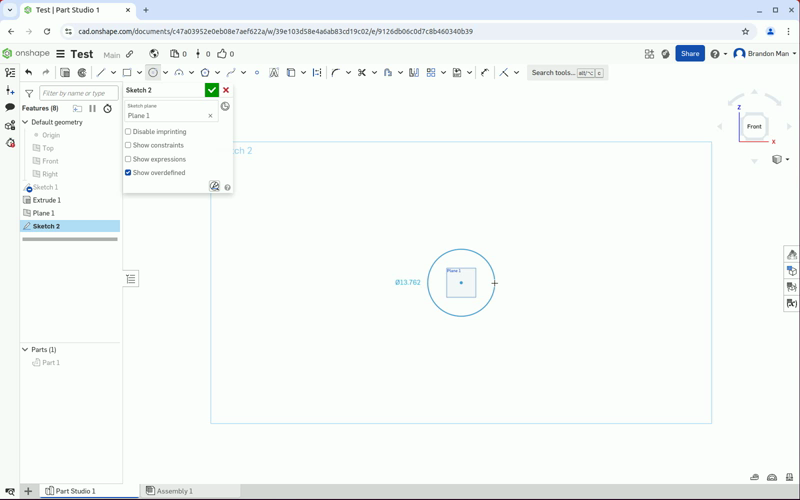
click(494, 282)
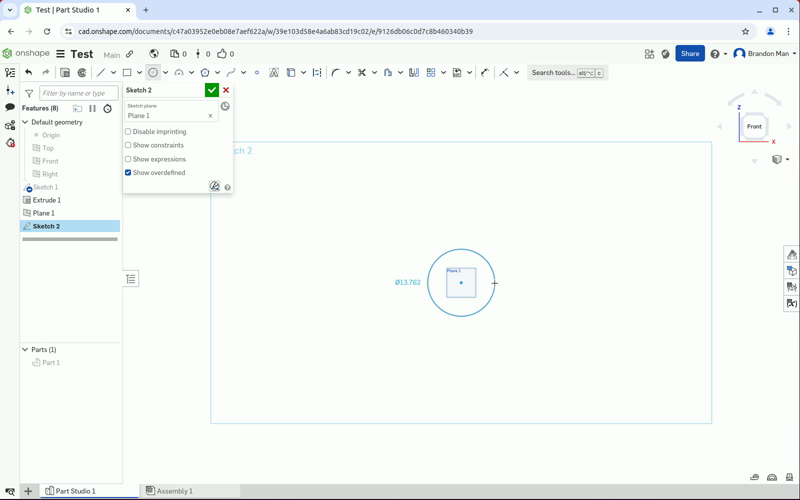
key(esc)
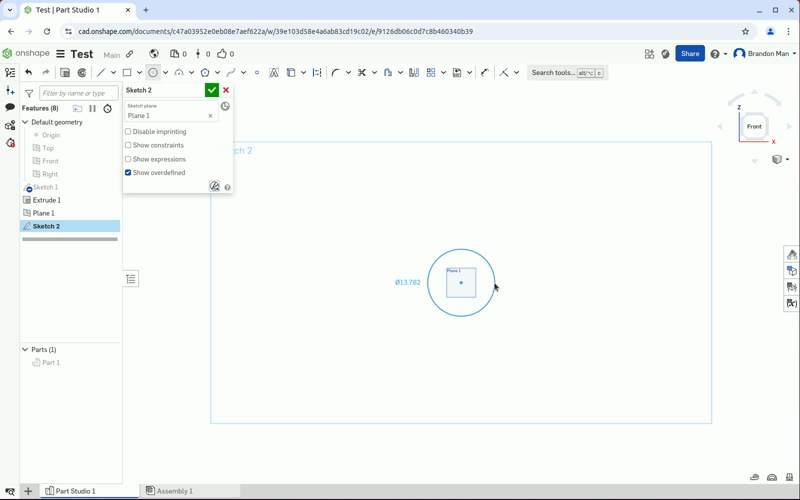
key(c)
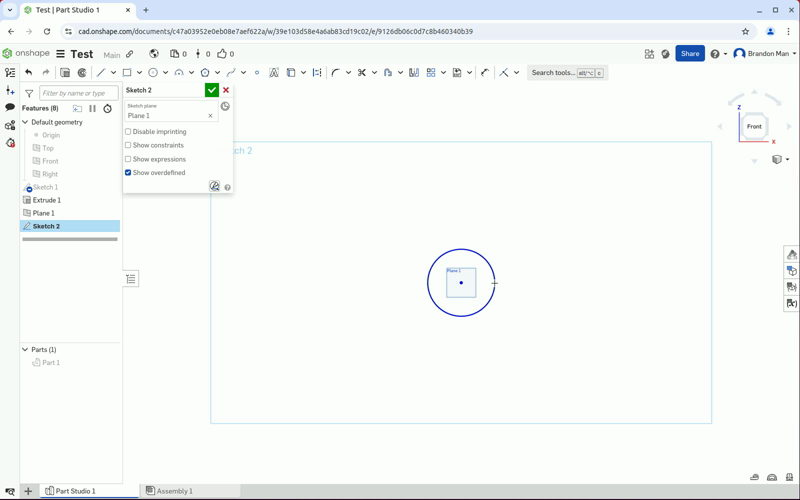
key_down(shift)
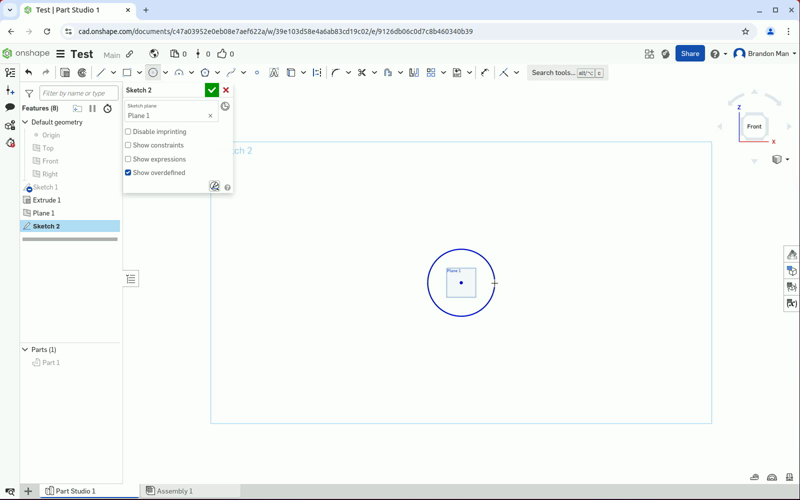
mouse_move(461, 282)
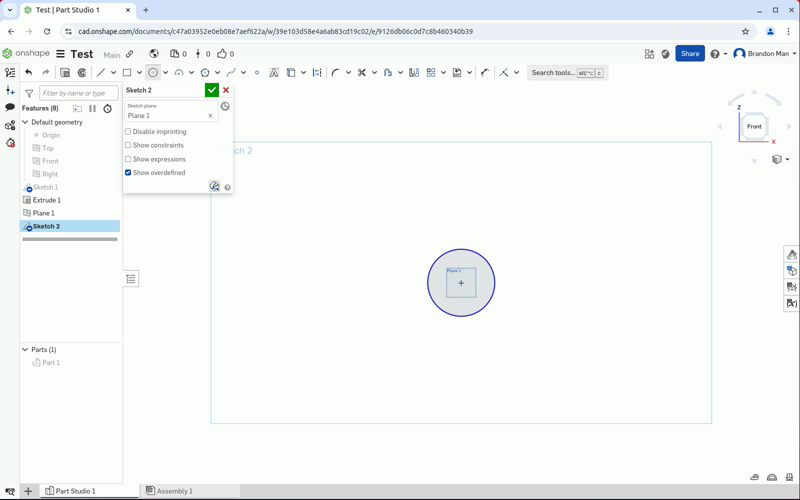
click(461, 282)
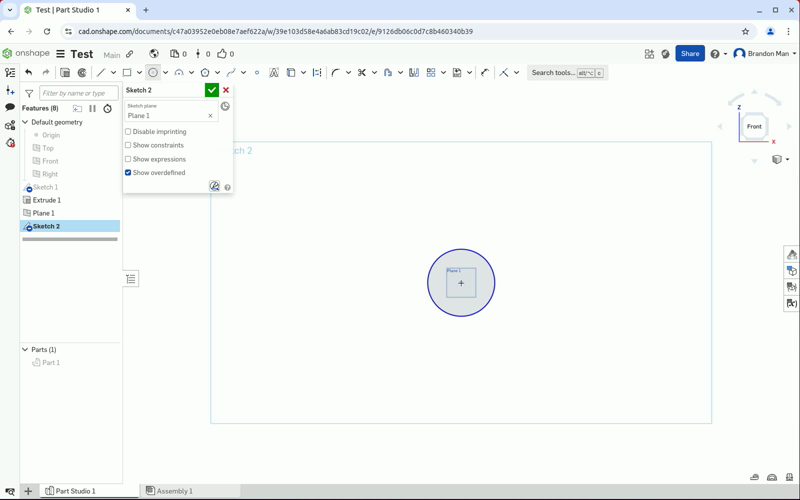
key_up(shift)
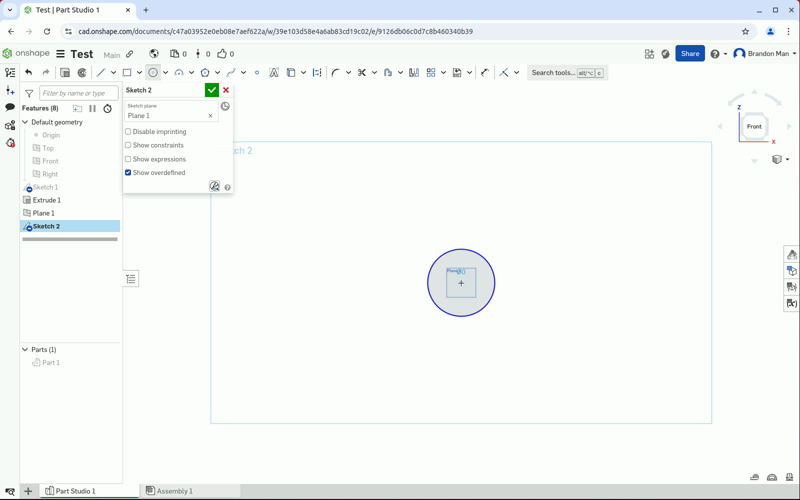
mouse_move(480, 282)
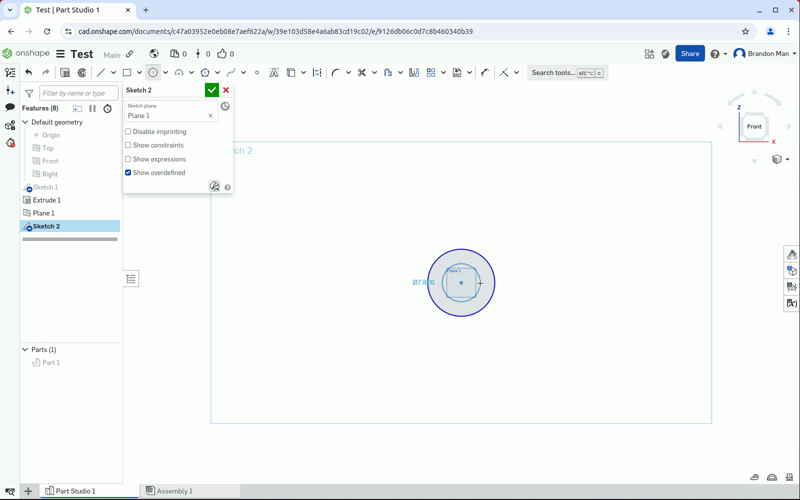
click(480, 282)
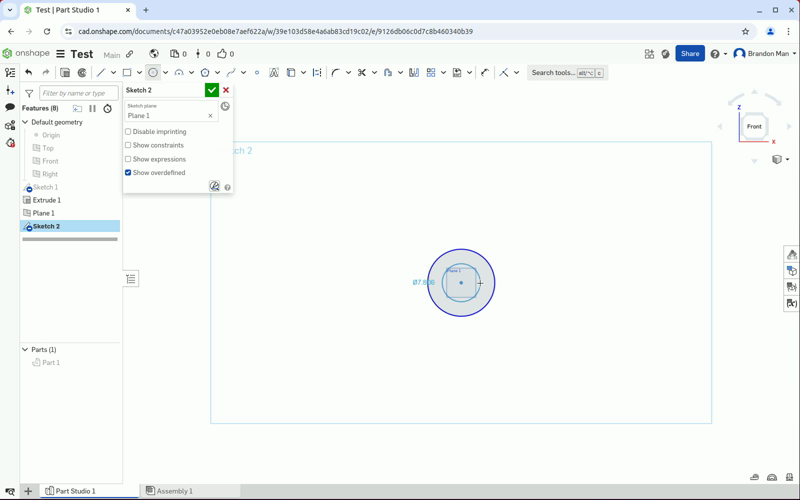
key(esc)
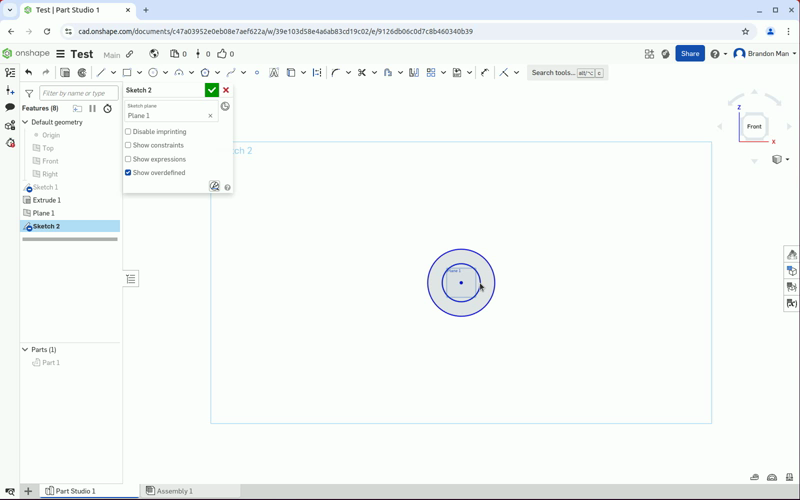
mouse_move(435, 265)
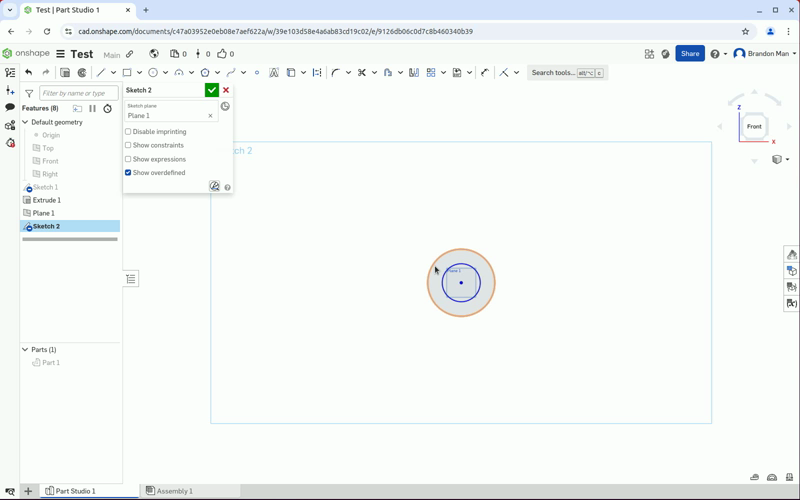
click(435, 265)
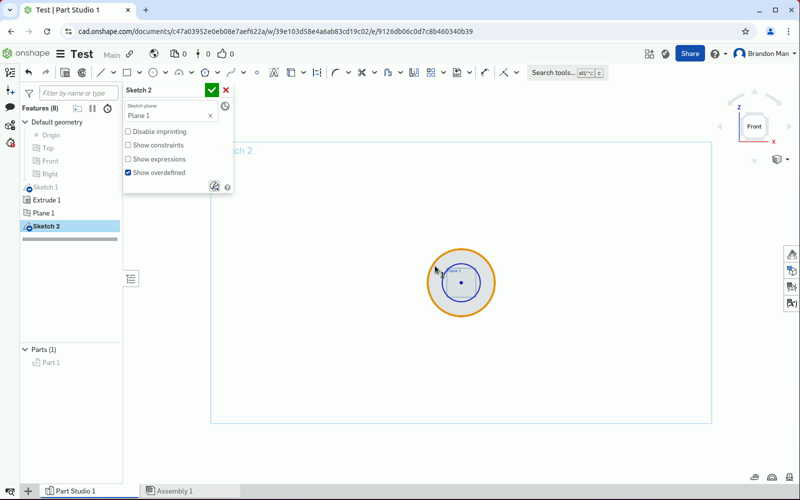
mouse_move(73, 352)
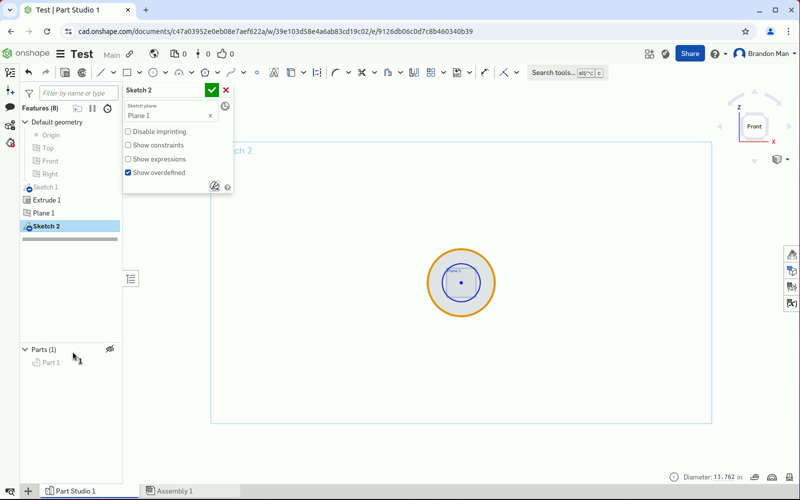
key(shift+y)
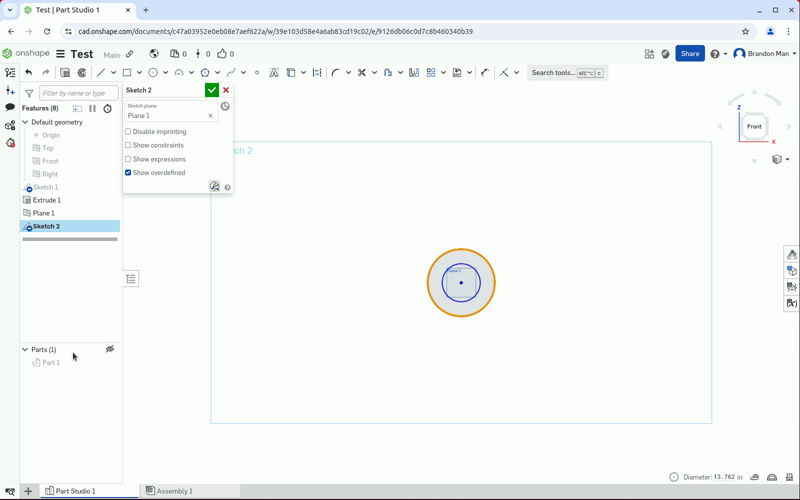
key(shift+e)
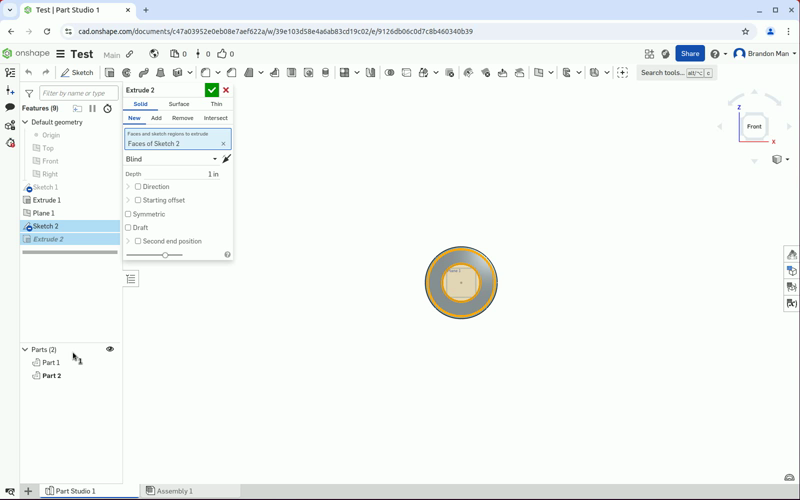
mouse_move(143, 106)
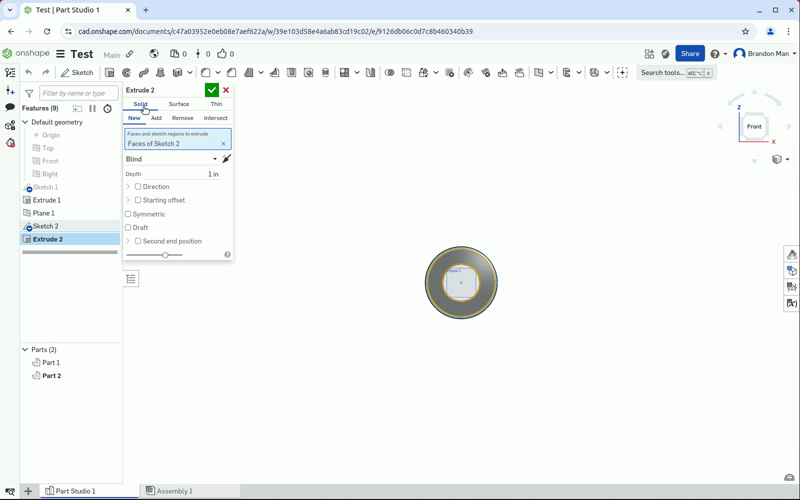
click(143, 106)
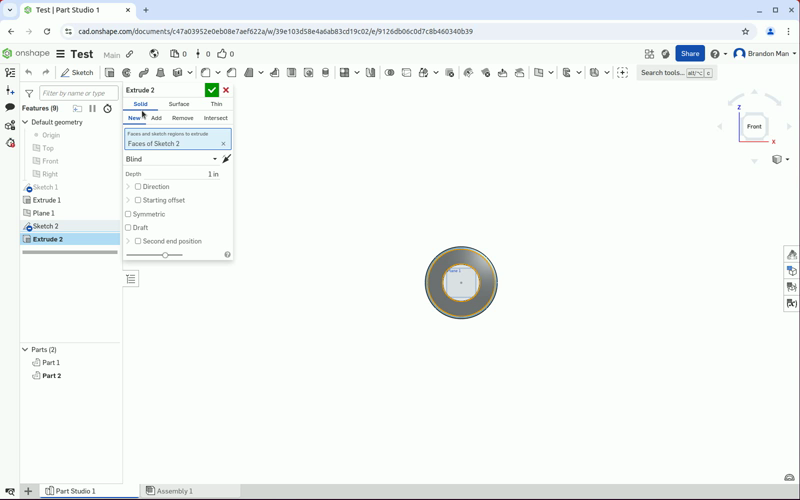
mouse_move(137, 120)
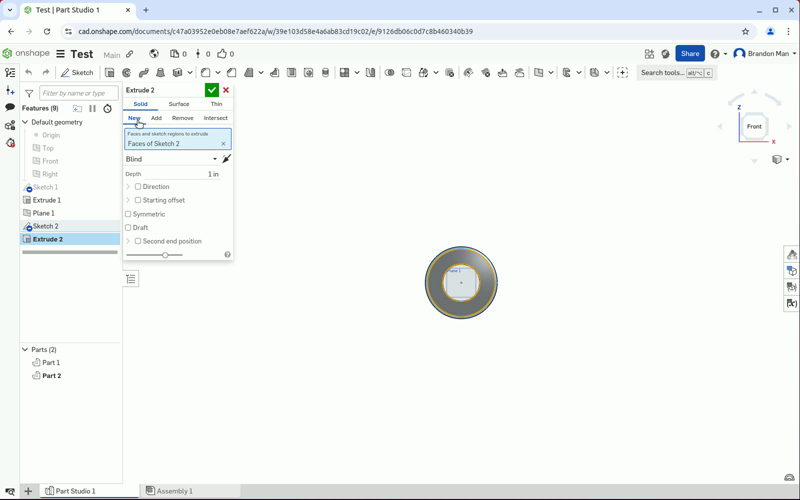
click(137, 120)
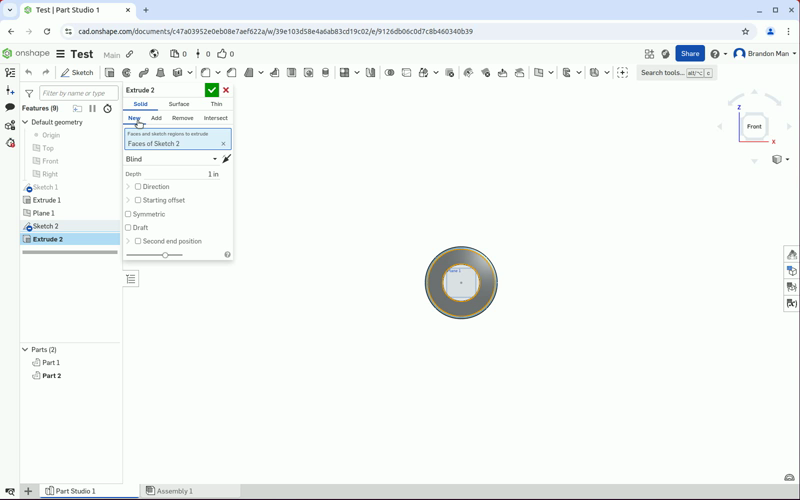
key(tab, 4)
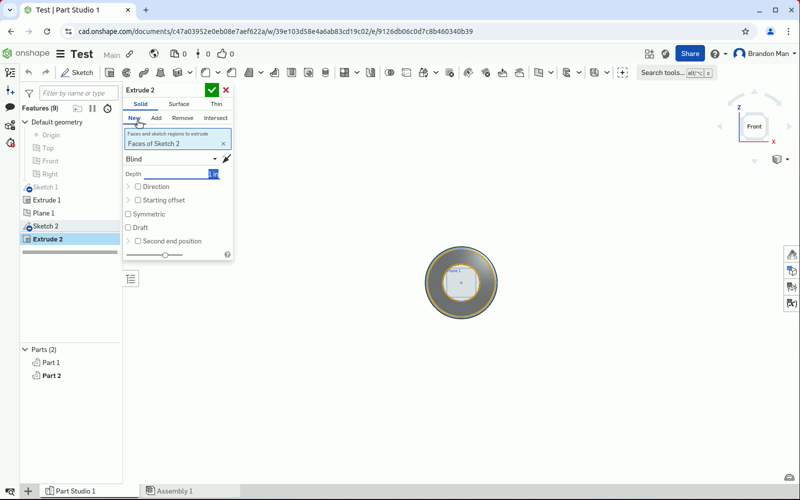
text(0.963)
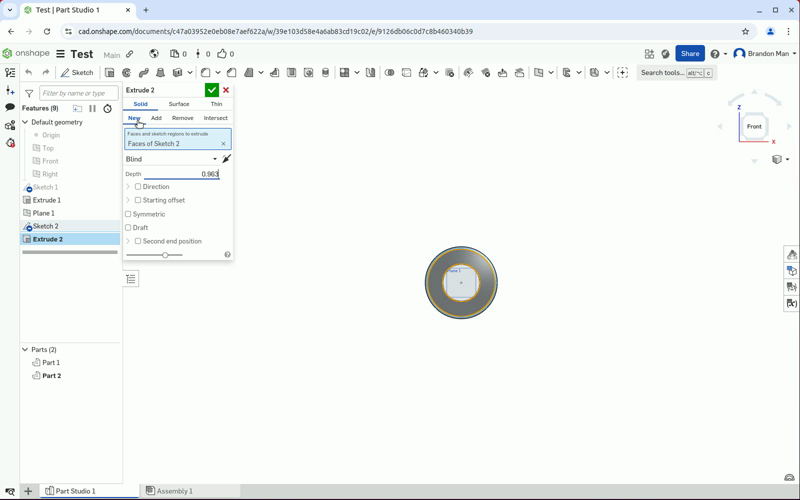
key(enter)
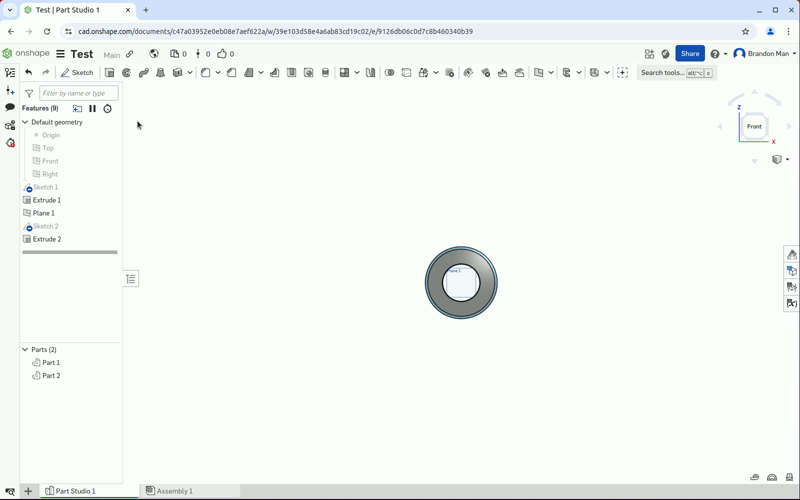
key(shift+h)
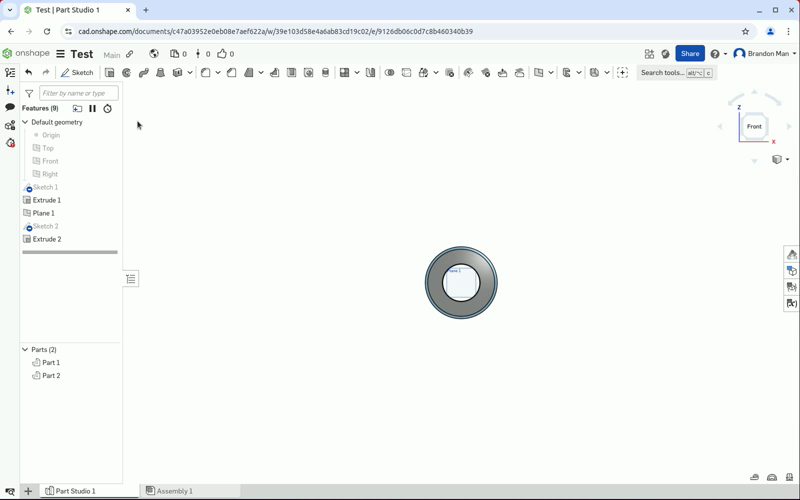
key(shift+h)
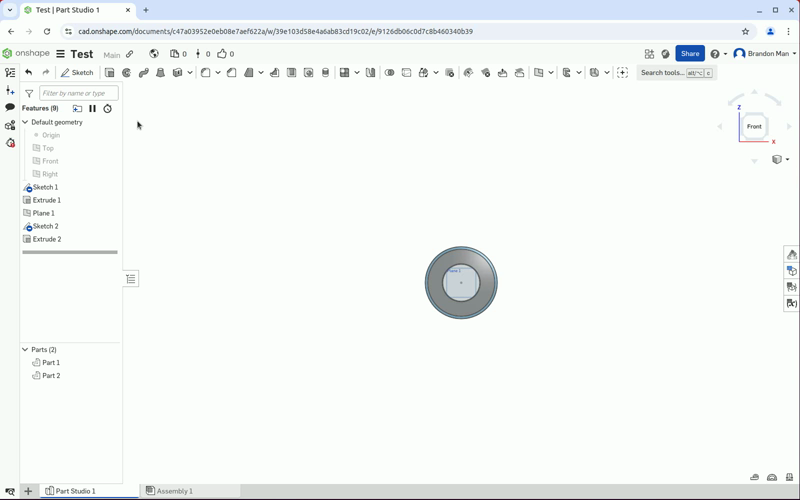
key(shift+7)
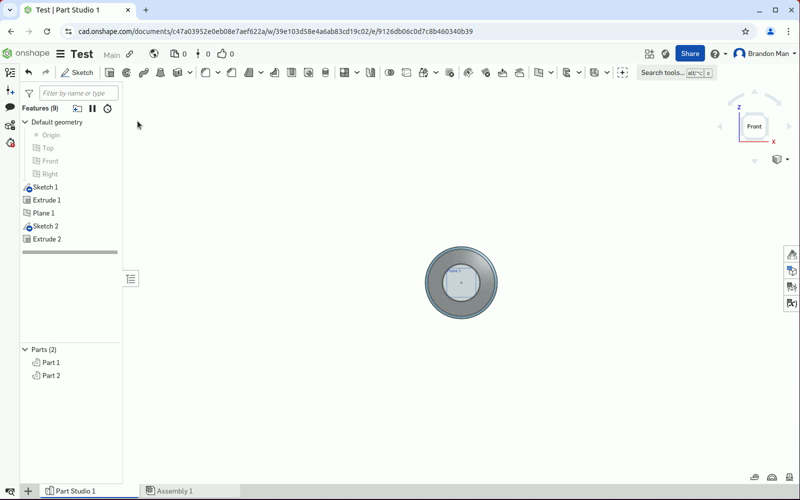
key(left, 2)
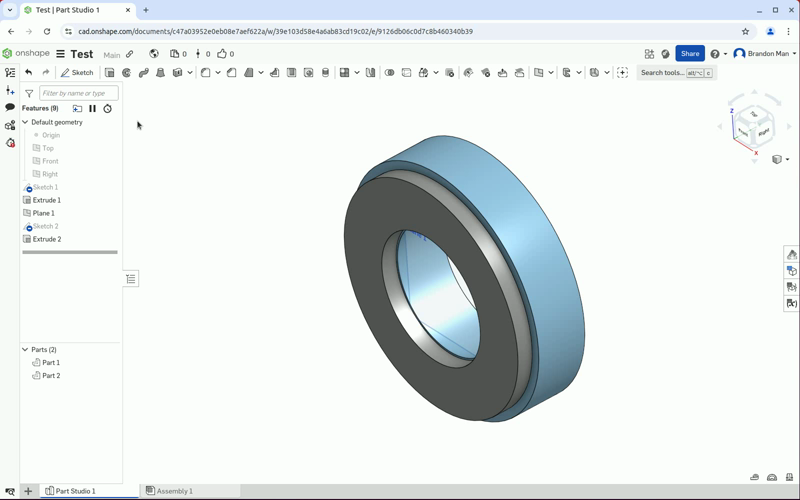
key(down, 2)
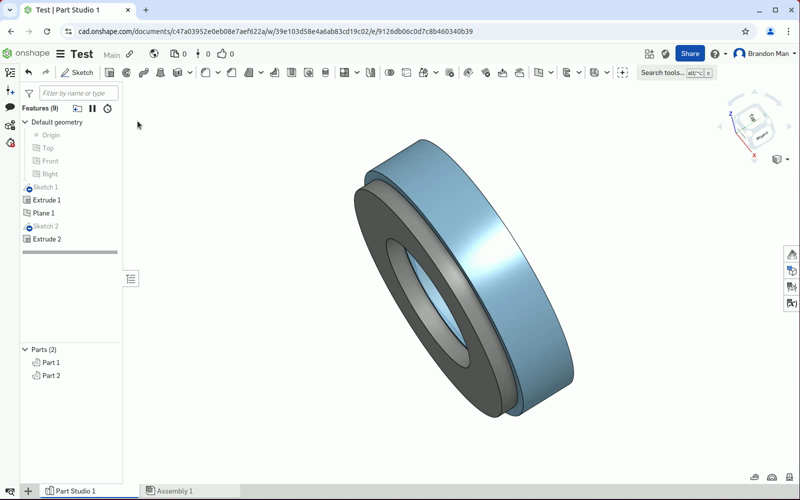
key(up, 2)
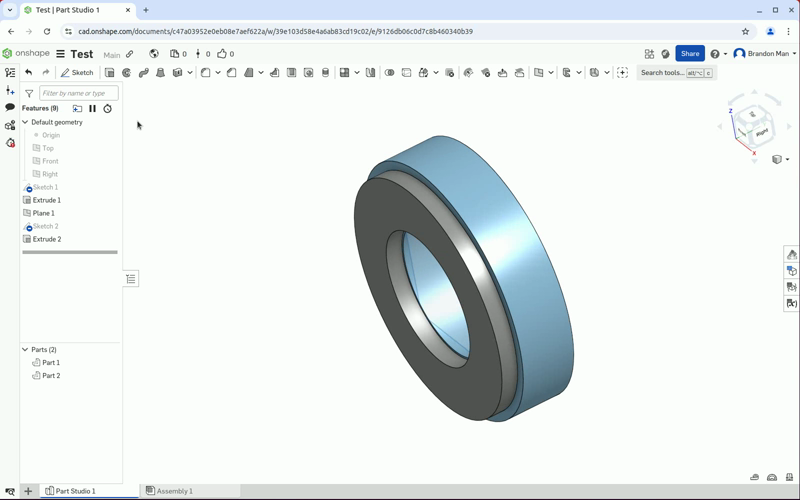
key(right, 2)
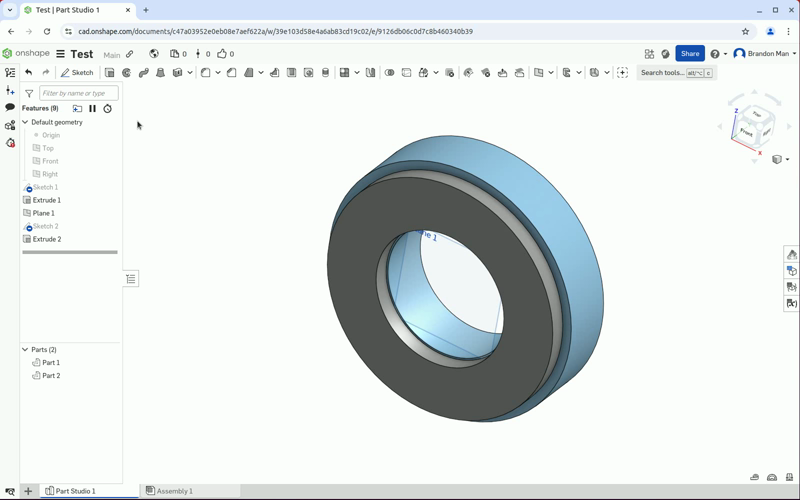
mouse_move(73, 189)
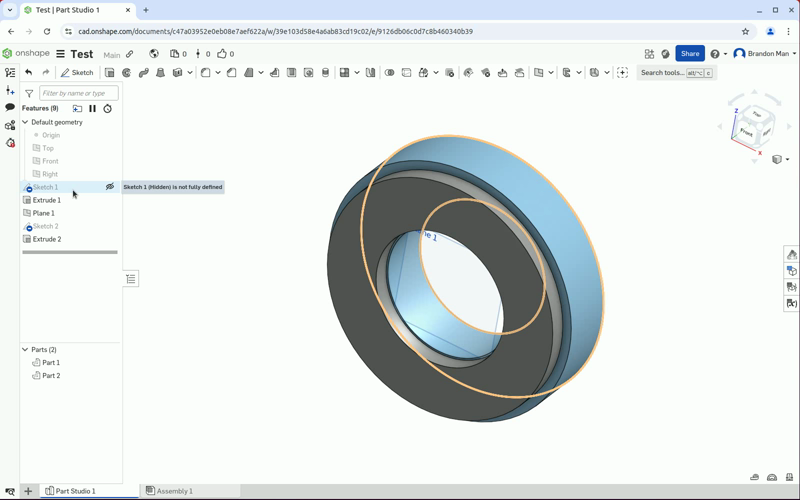
click(73, 189)